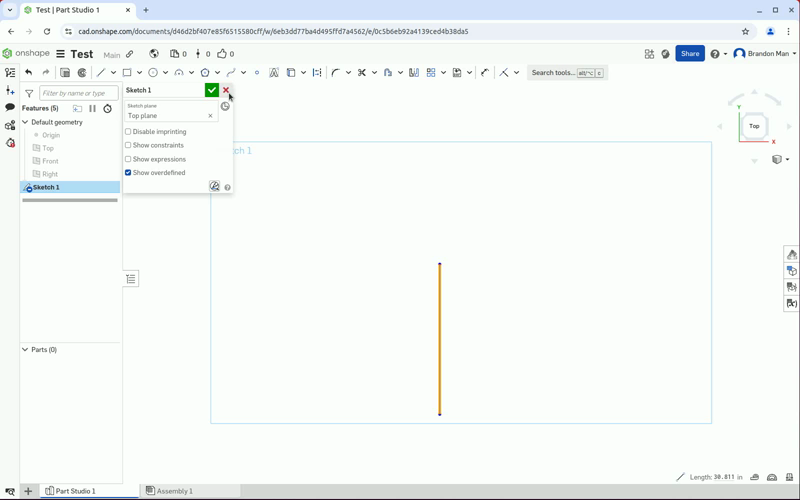
key(shift+h)
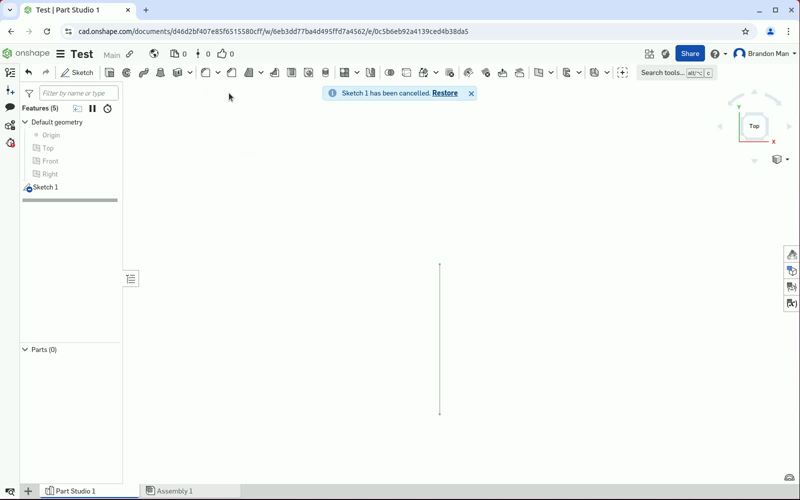
key(shift+s)
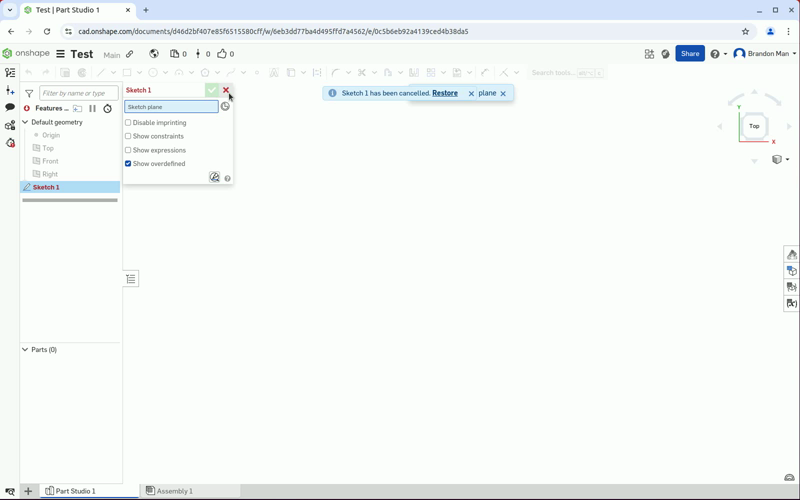
mouse_move(73, 150)
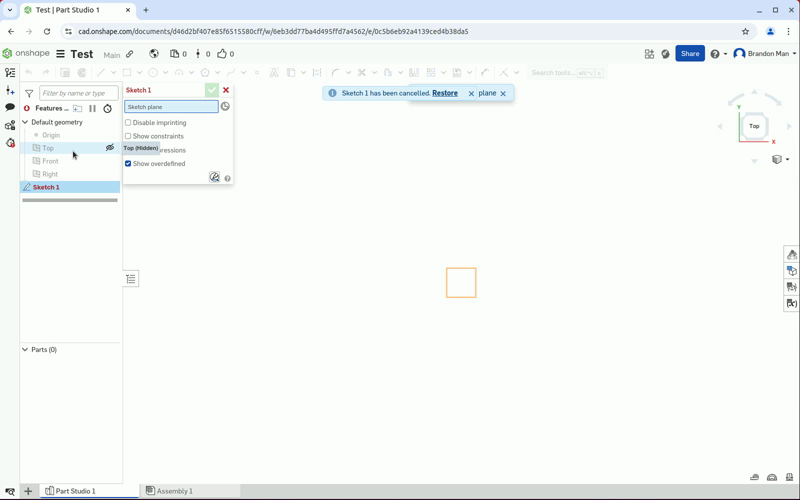
click(73, 150)
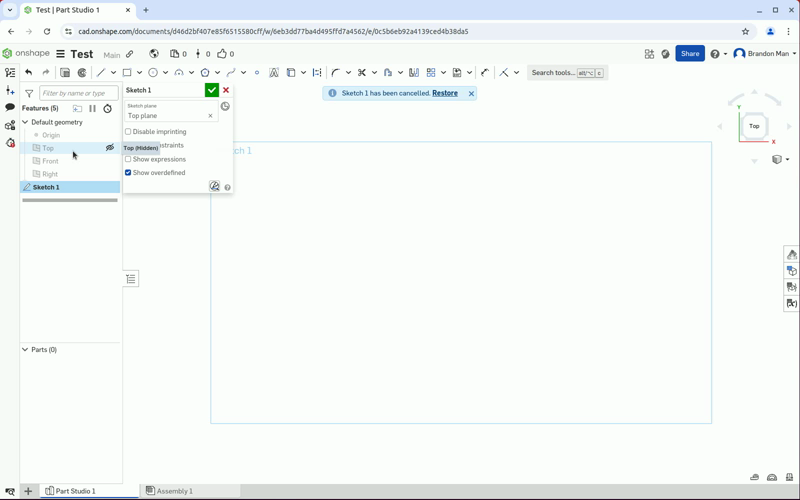
mouse_move(73, 352)
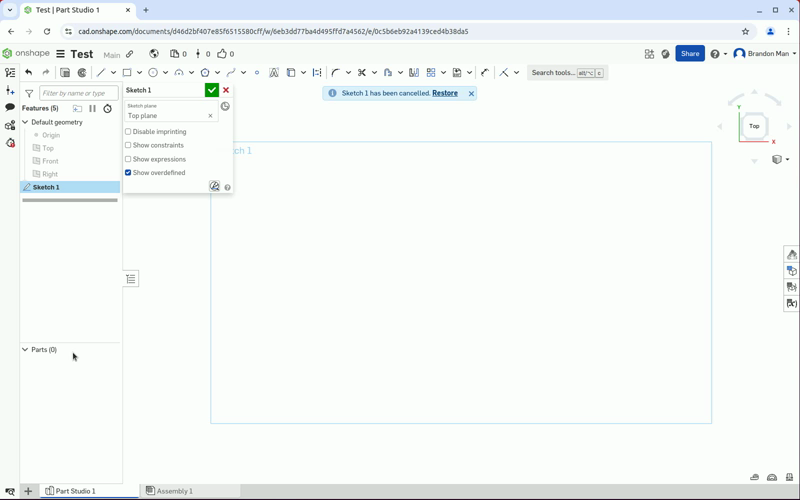
key(y)
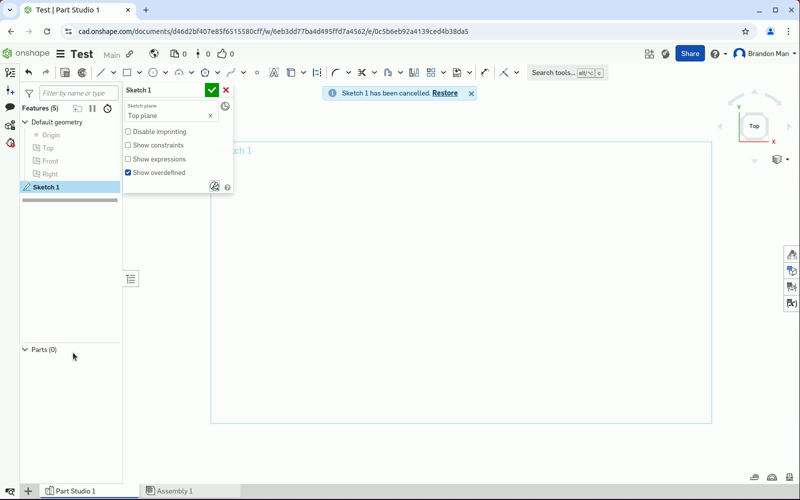
key(l)
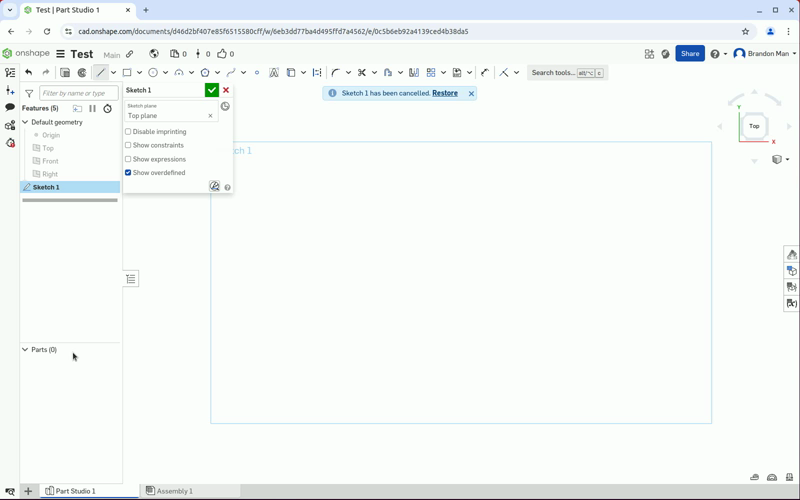
key_down(shift)
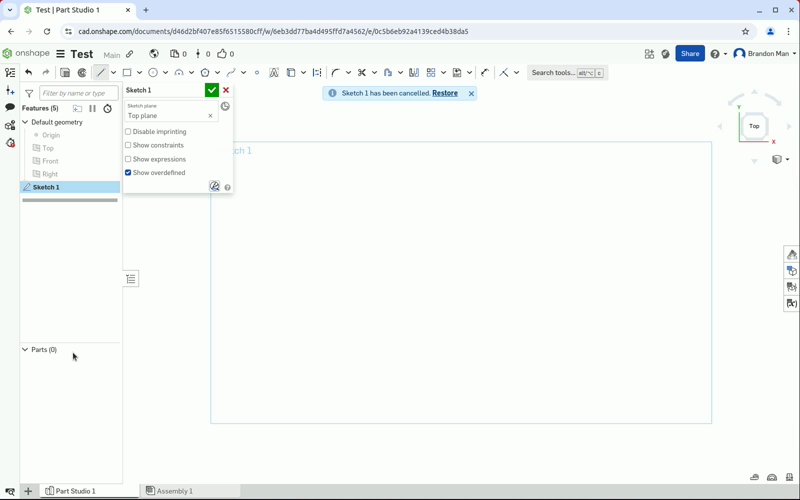
mouse_move(500, 321)
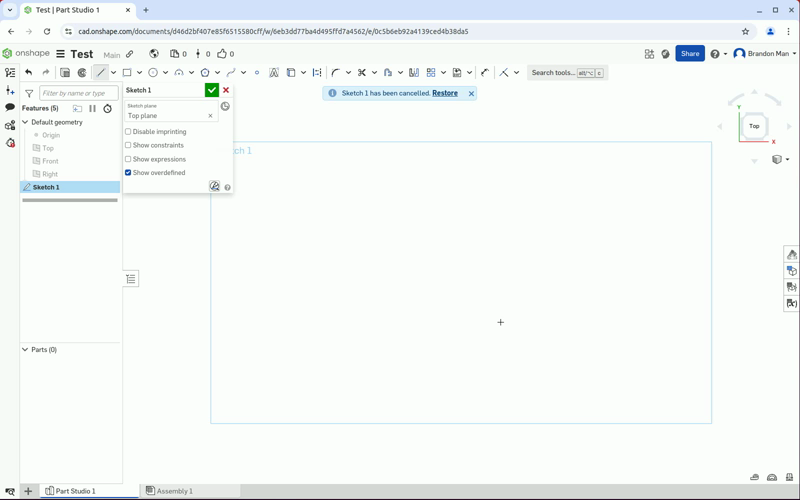
click(500, 321)
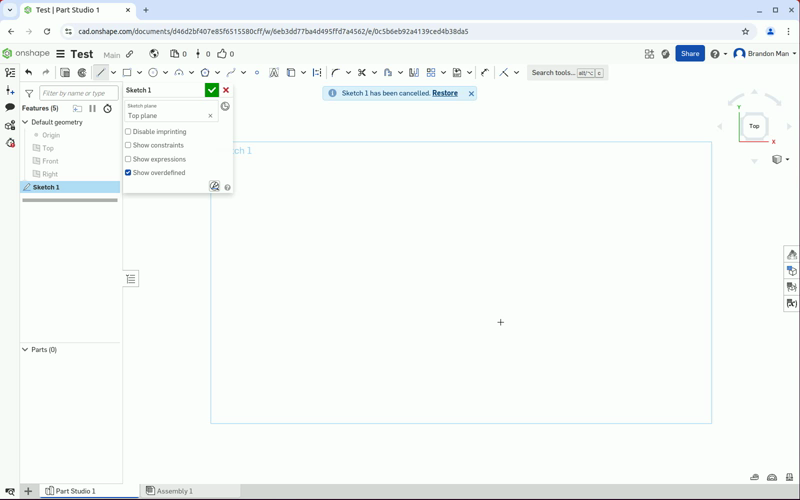
key_up(shift)
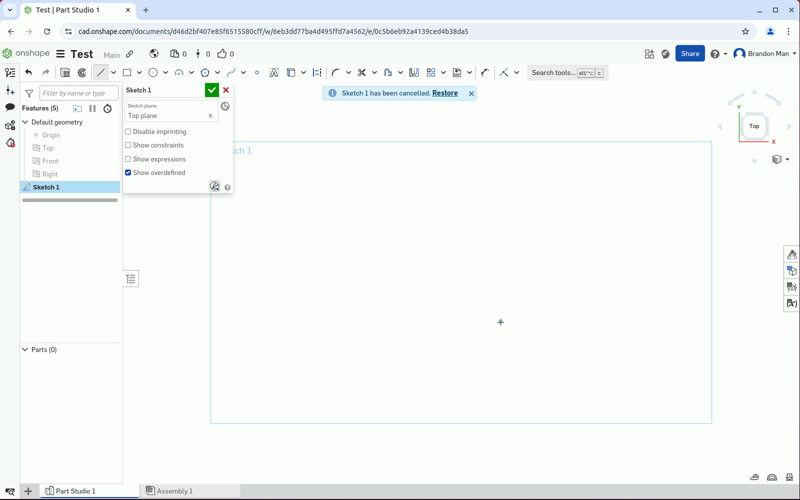
key_down(shift)
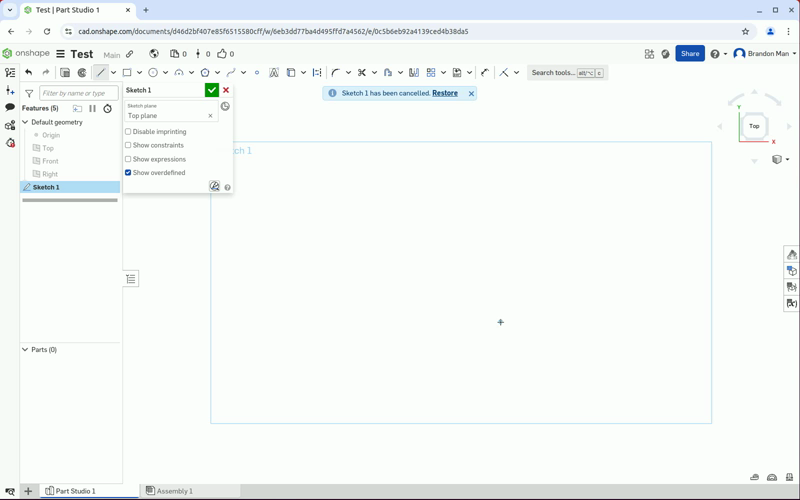
mouse_move(530, 321)
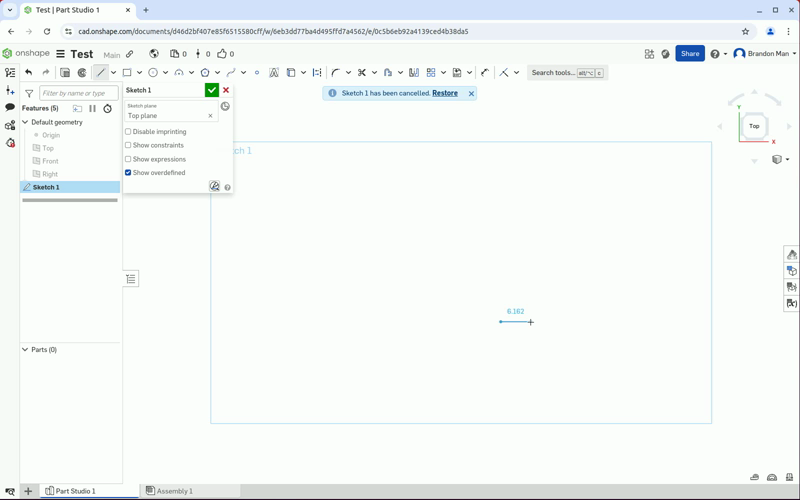
mouse_move(538, 321)
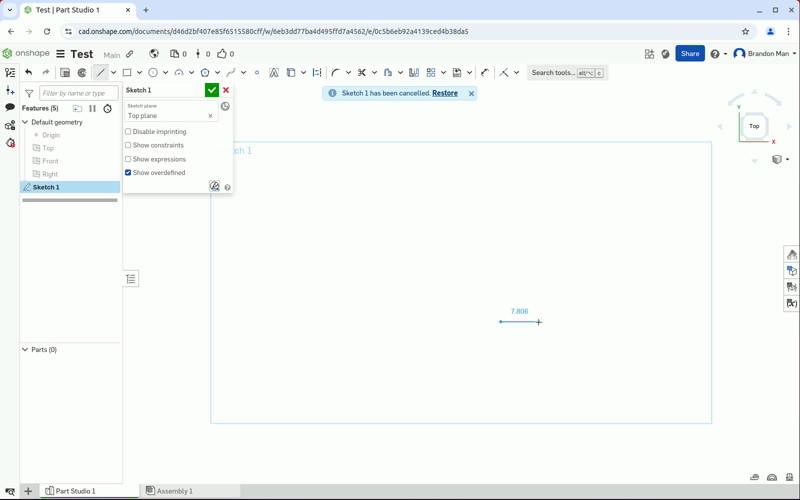
click(538, 321)
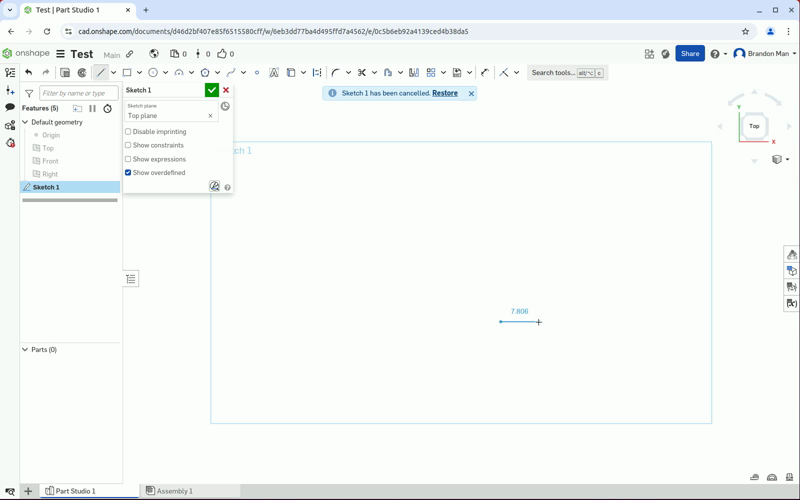
key_up(shift)
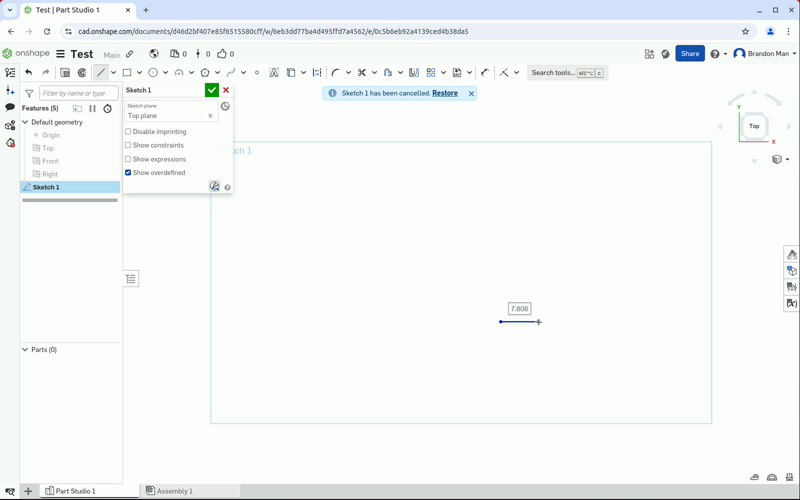
key_down(shift)
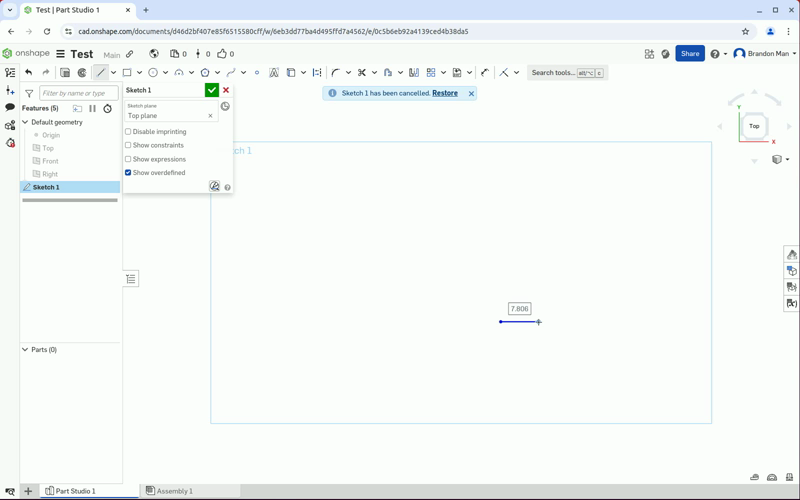
mouse_move(538, 209)
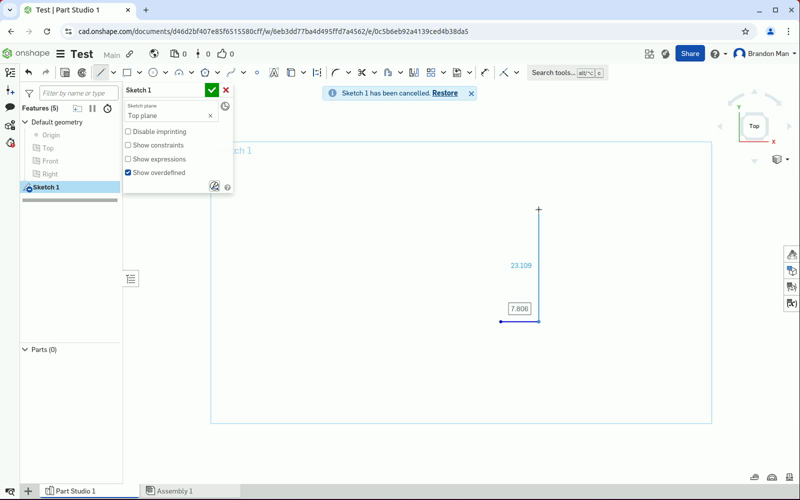
click(538, 209)
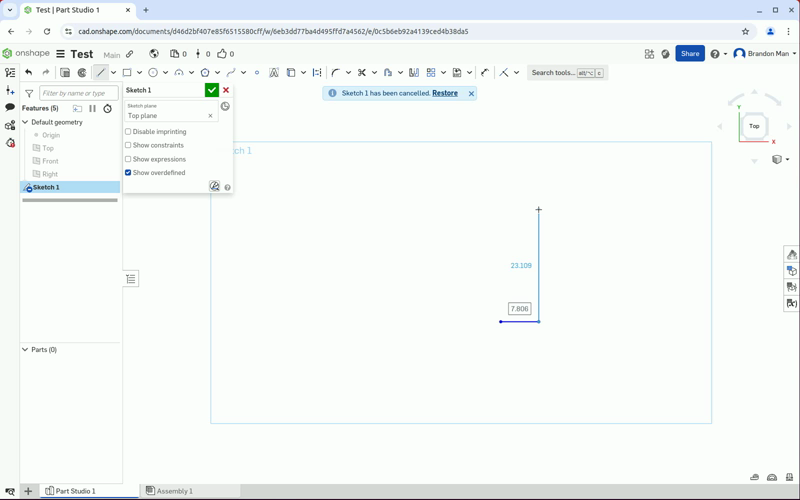
key_up(shift)
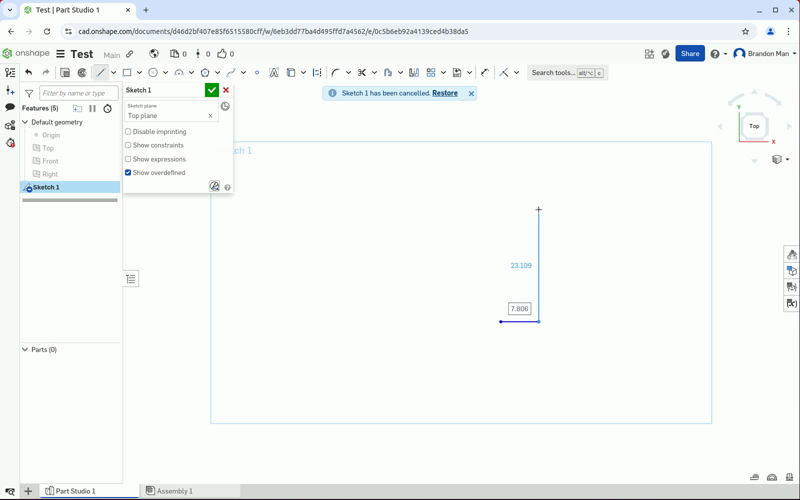
key_down(shift)
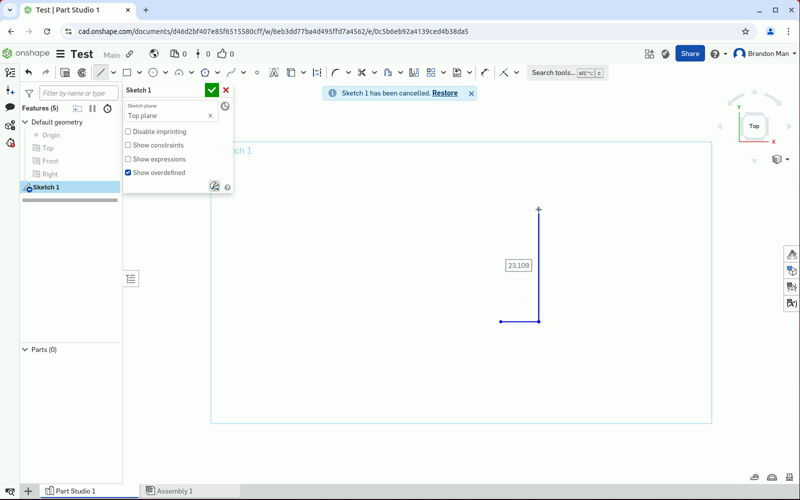
mouse_move(568, 209)
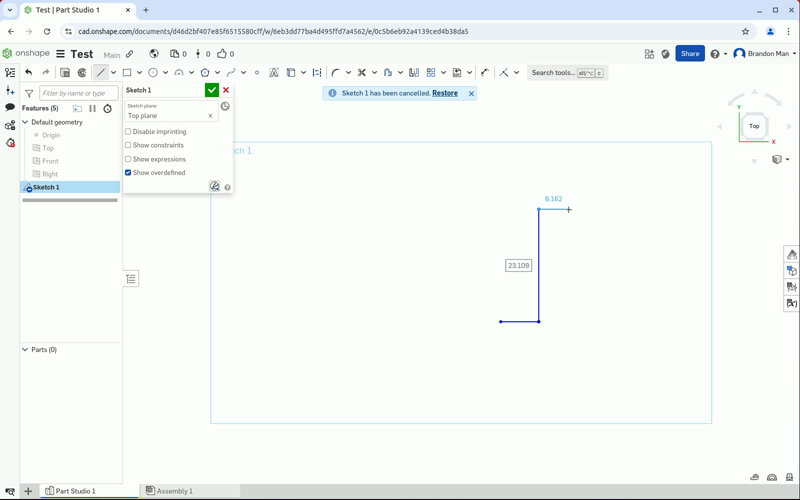
mouse_move(500, 209)
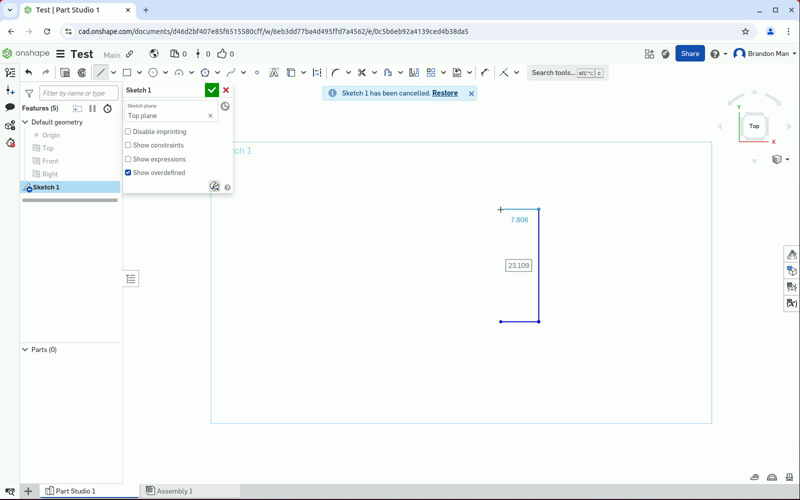
click(500, 209)
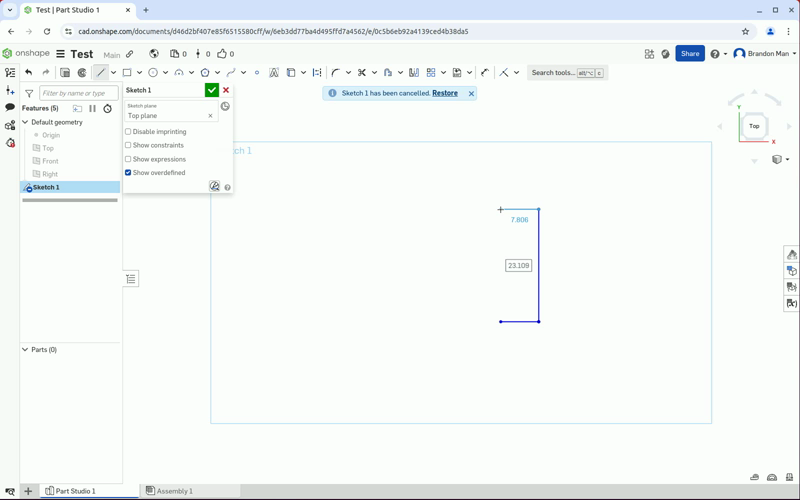
key_up(shift)
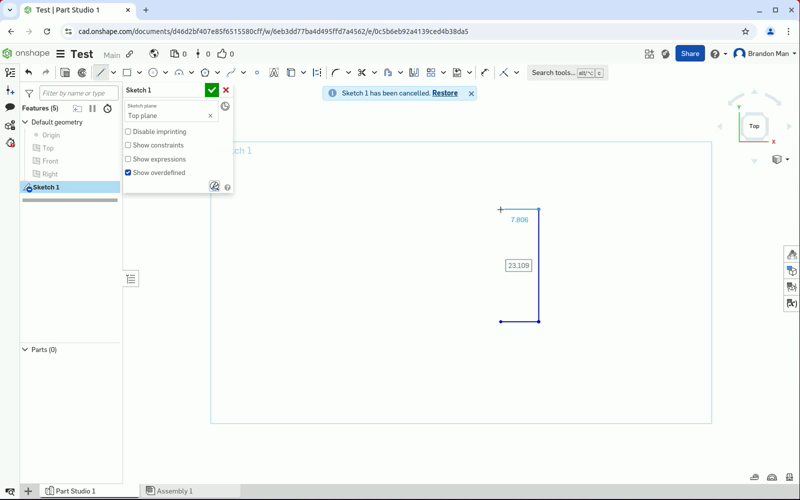
key_down(shift)
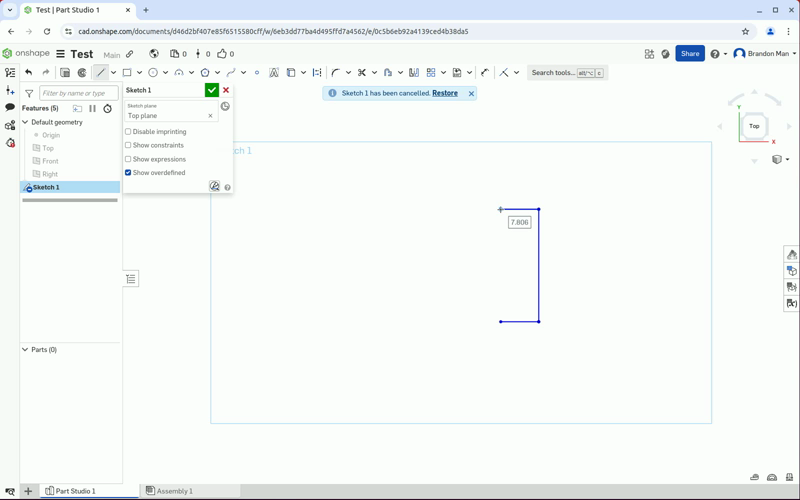
mouse_move(500, 321)
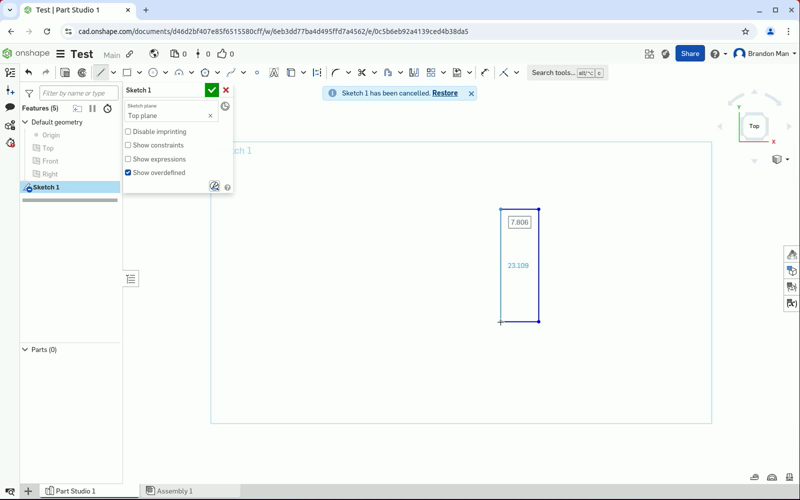
key_up(shift)
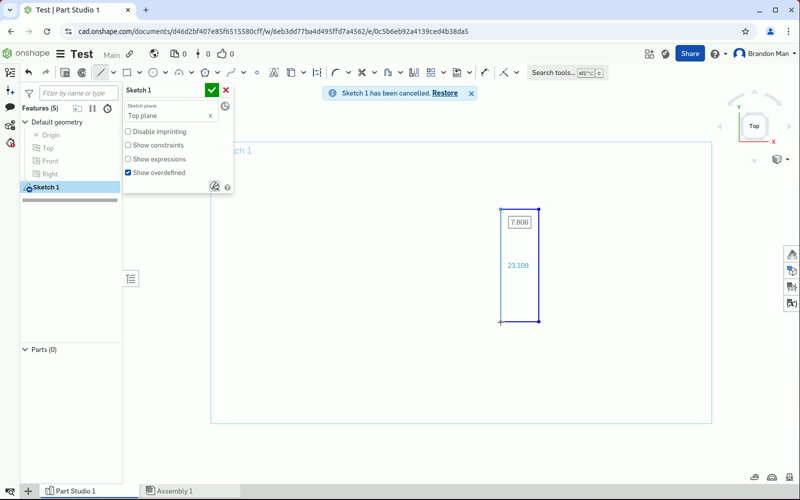
click(500, 321)
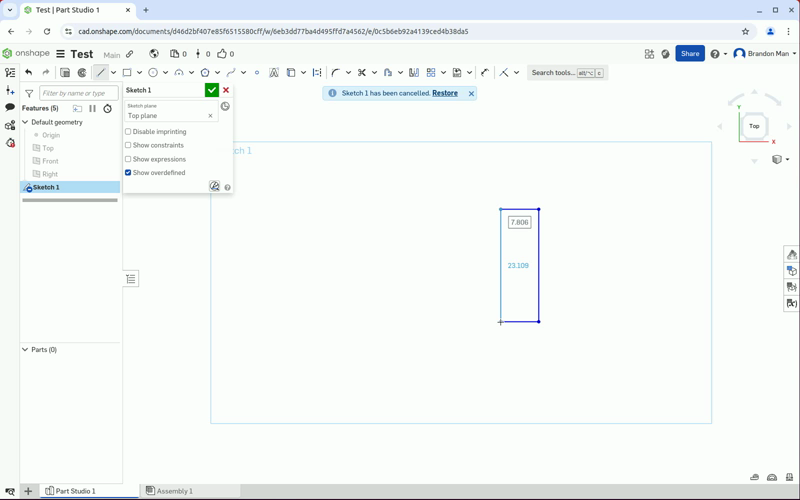
key(esc)
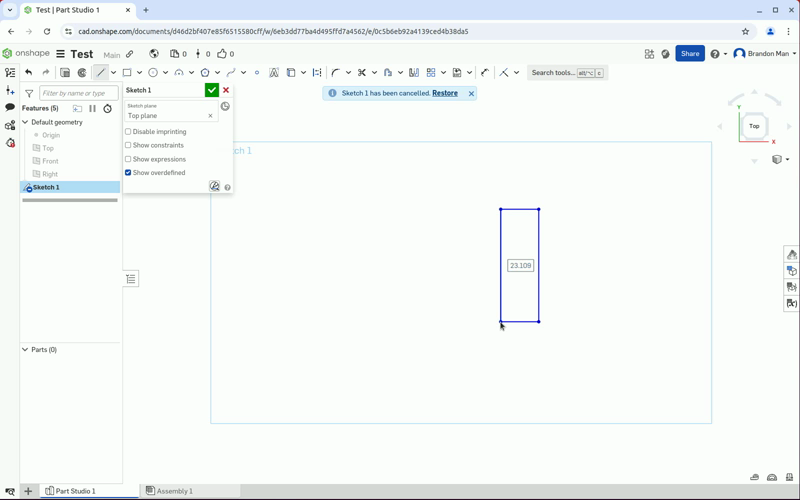
mouse_move(504, 257)
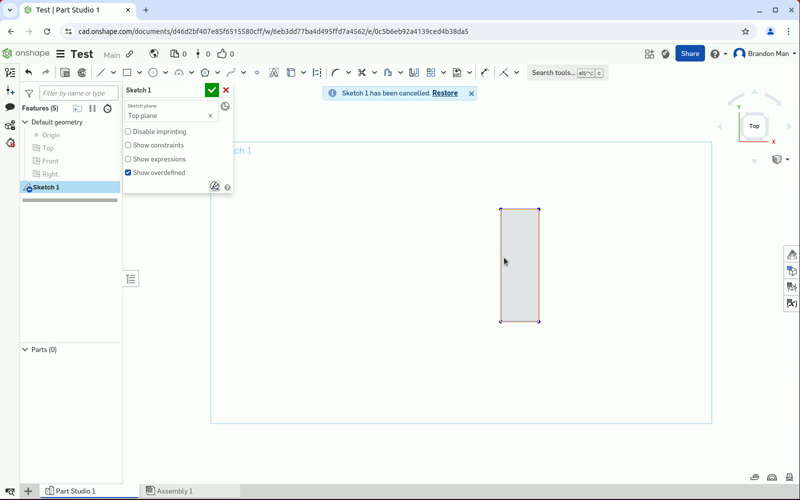
click(504, 257)
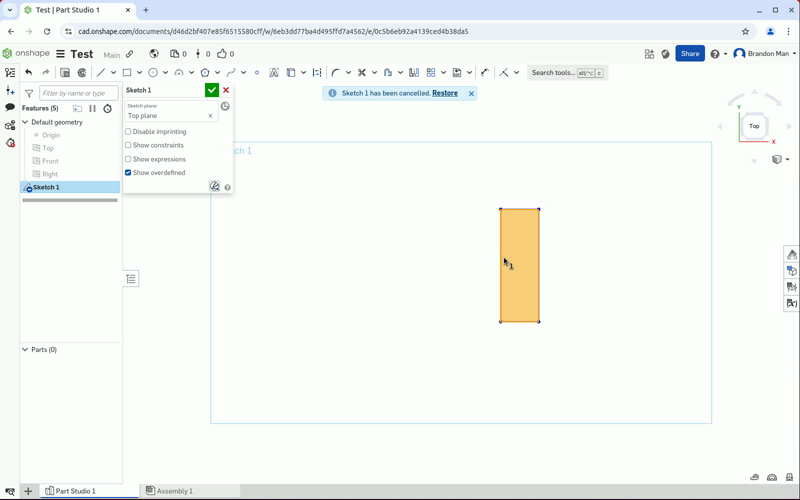
mouse_move(73, 352)
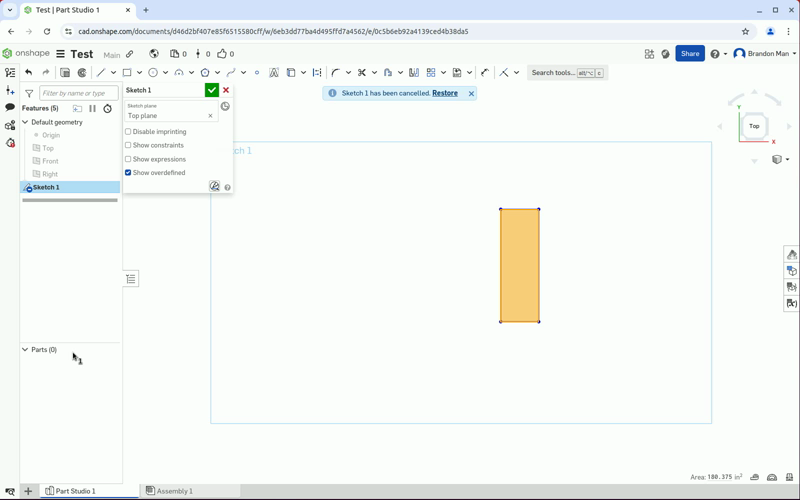
key(shift+y)
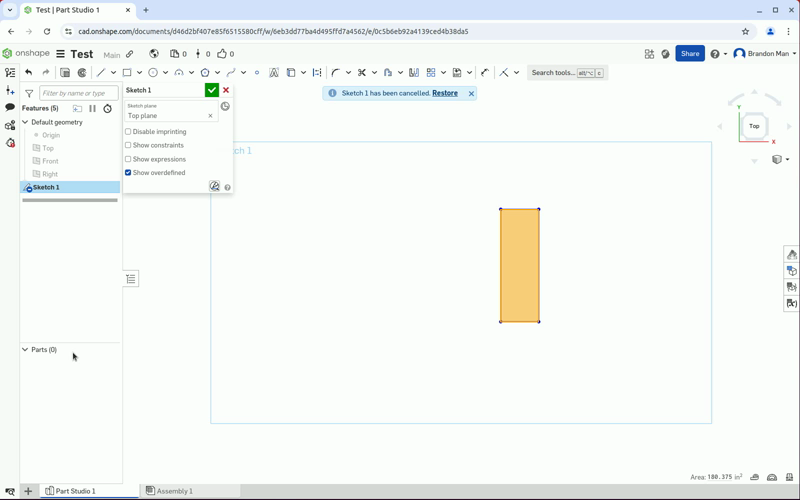
key(shift+e)
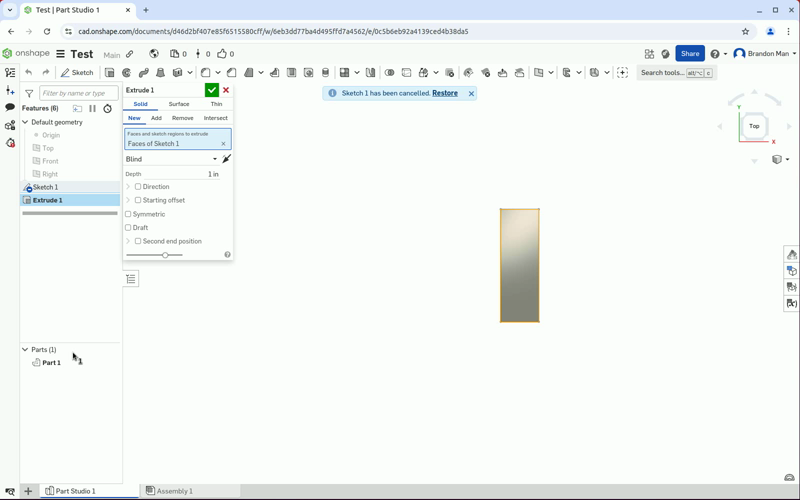
mouse_move(143, 106)
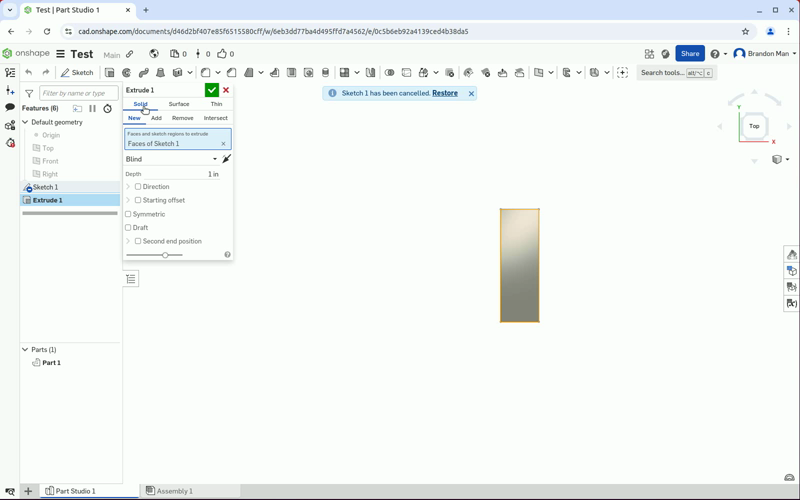
click(143, 106)
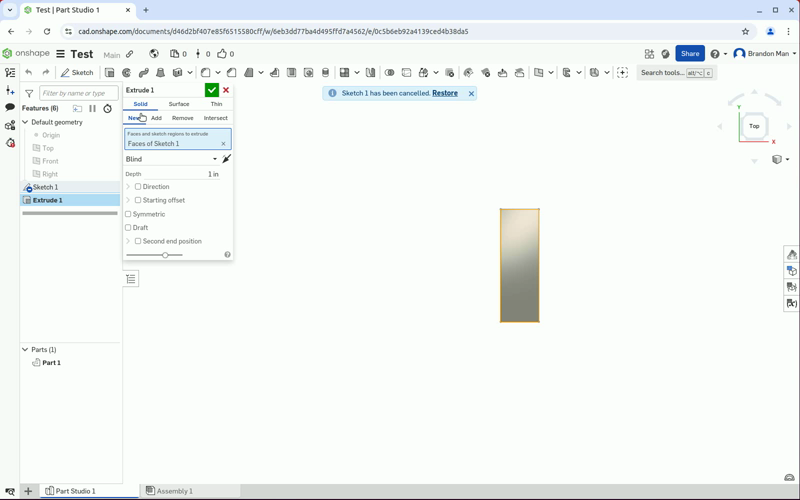
mouse_move(137, 120)
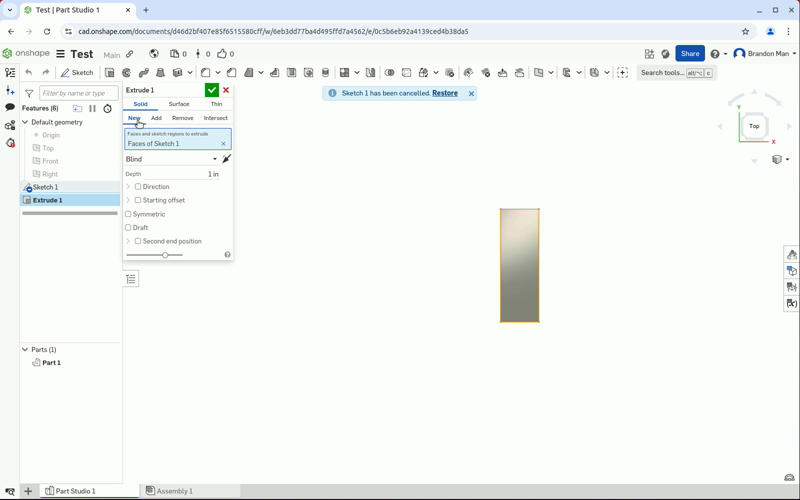
click(137, 120)
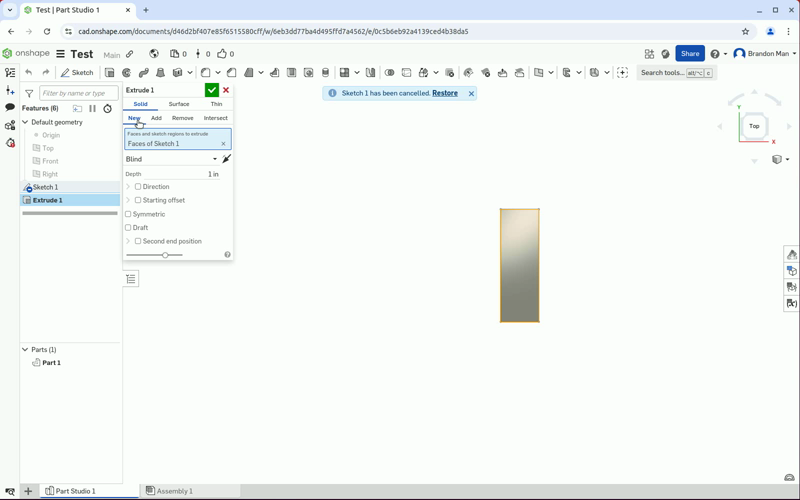
key(tab, 4)
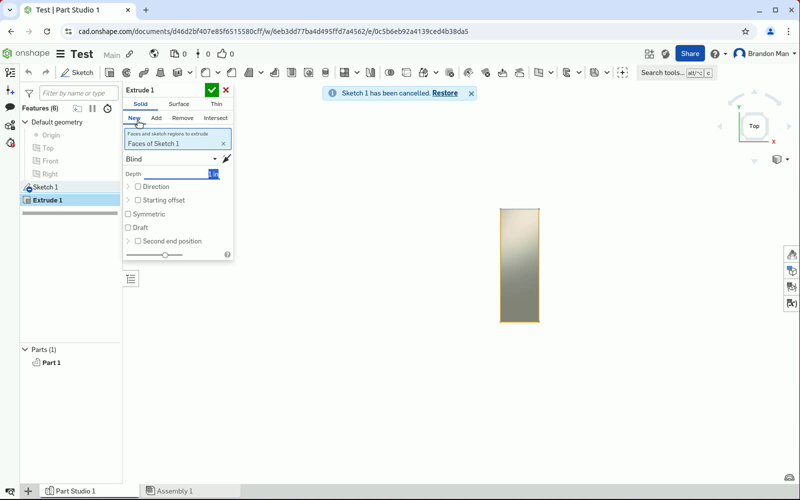
text(23.108)
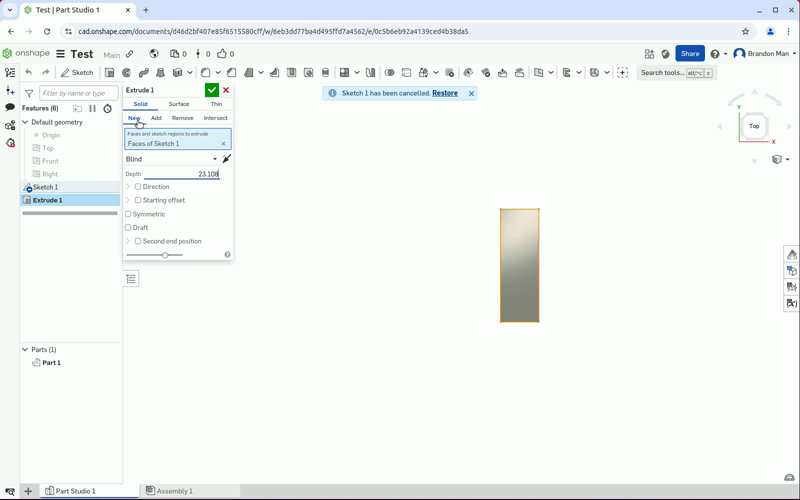
key(enter)
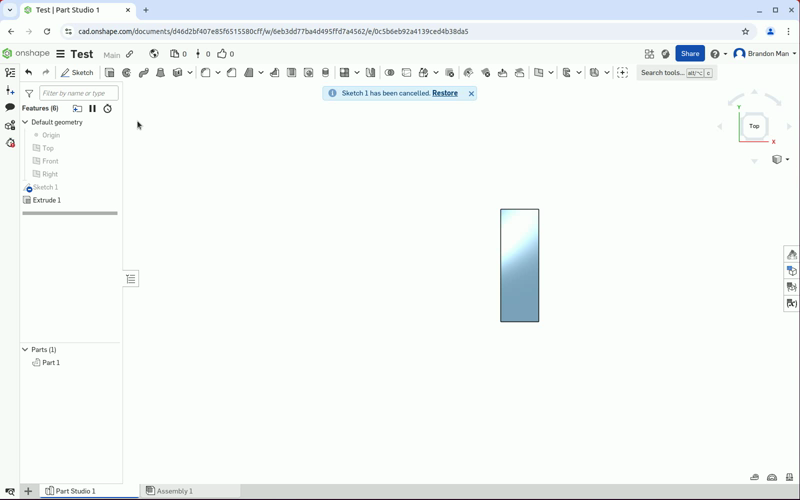
key(shift+h)
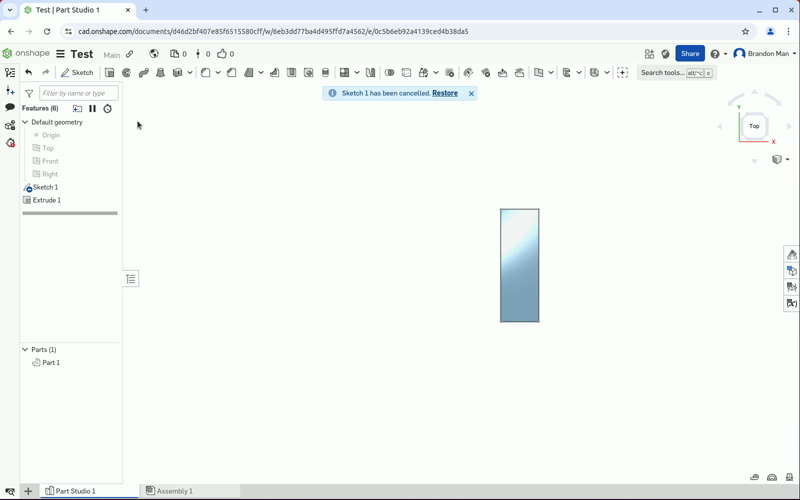
key(shift+h)
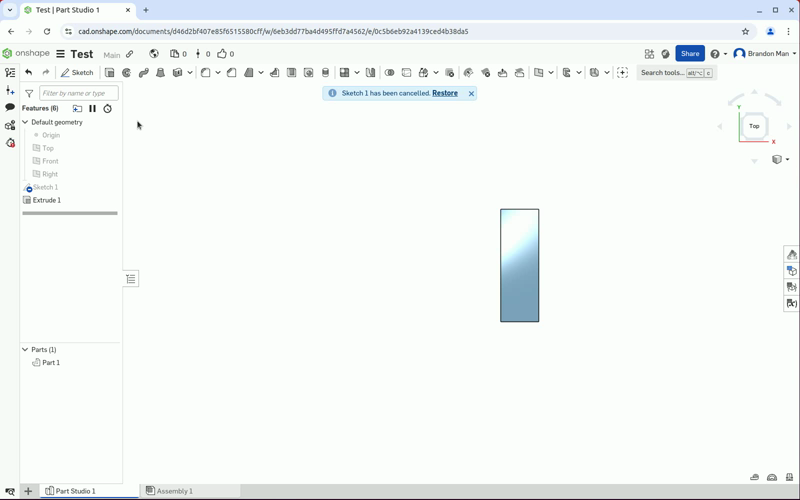
mouse_move(73, 189)
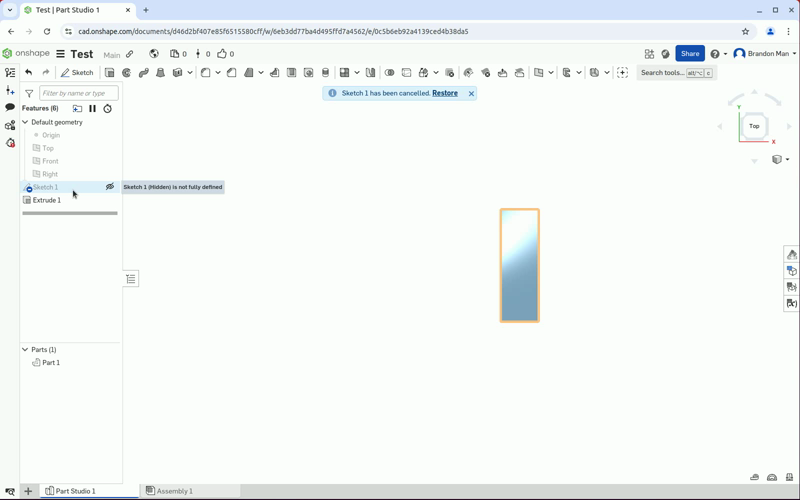
click(73, 189)
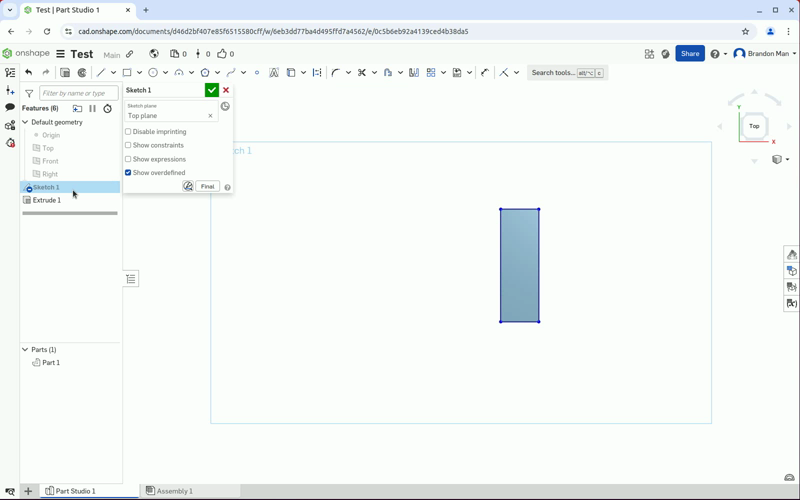
mouse_move(229, 92)
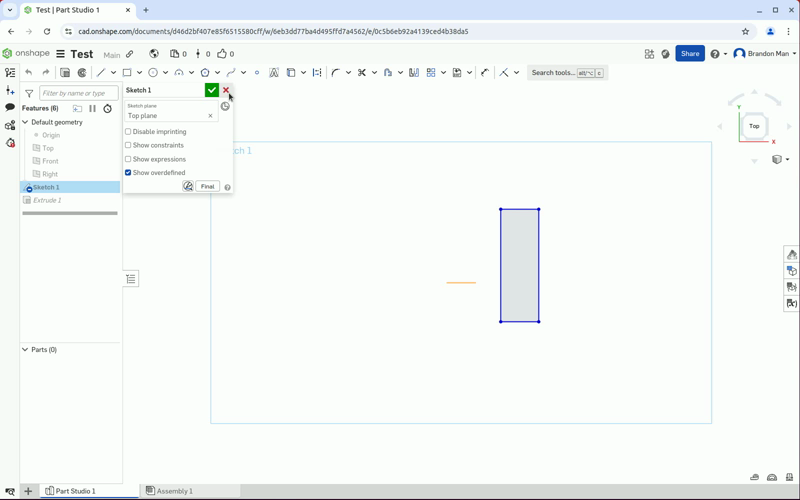
click(229, 92)
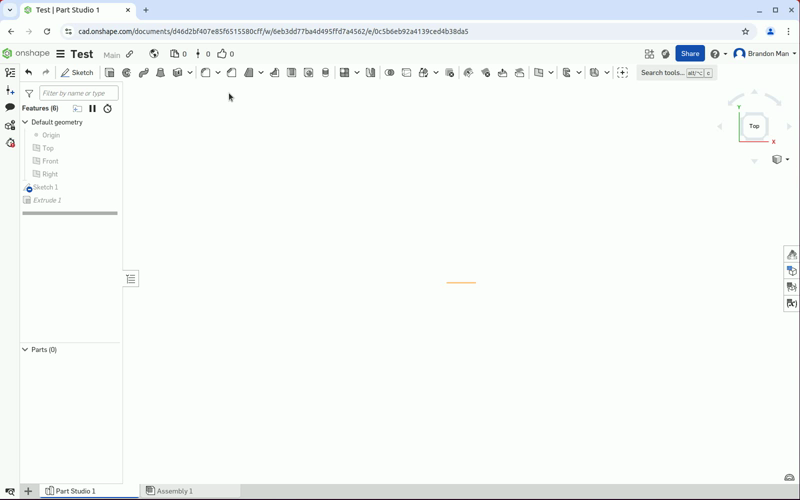
mouse_move(73, 352)
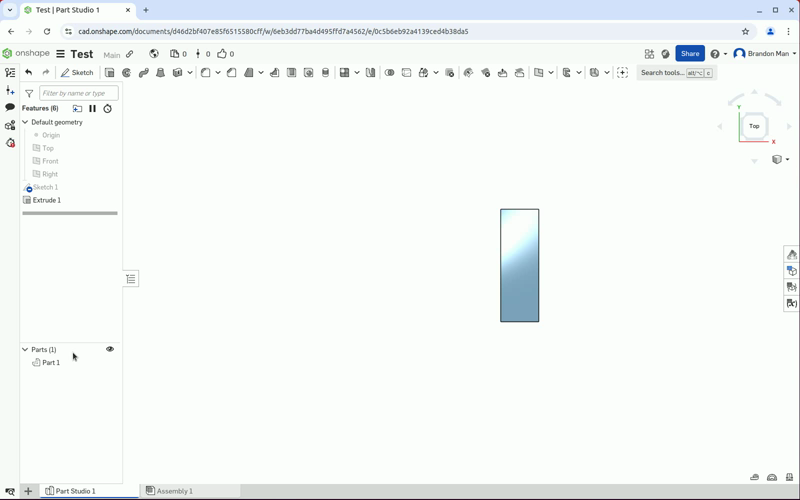
key(y)
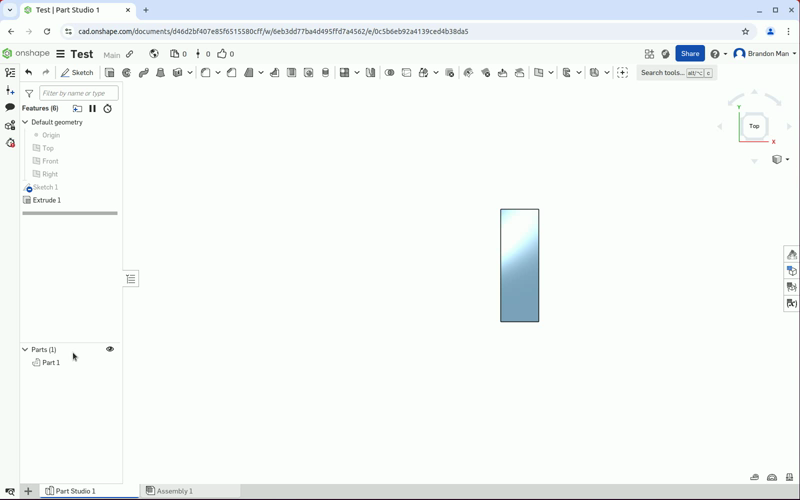
key(shift+p)
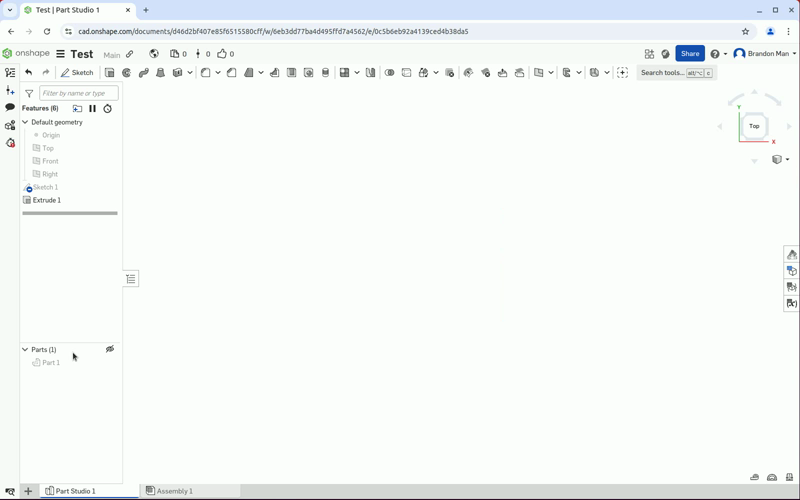
key(space)
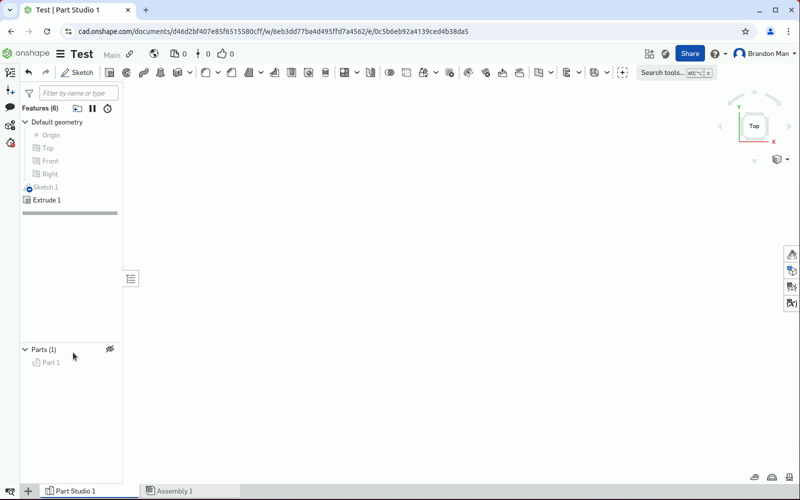
key_down(shift)
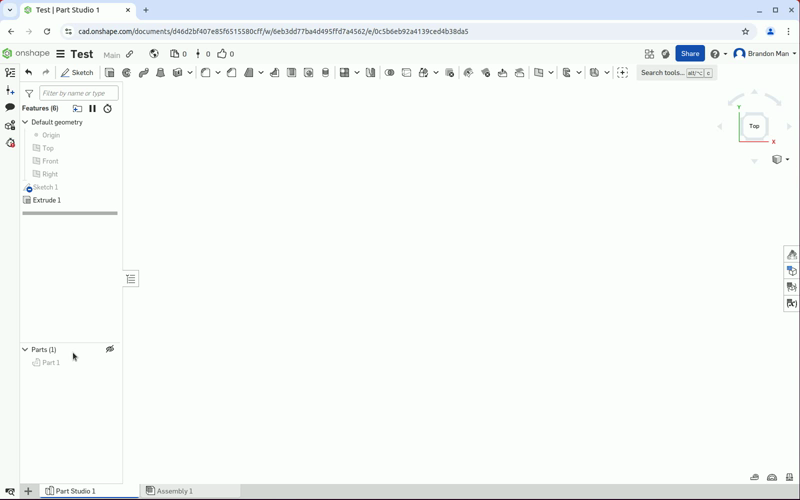
key(up)
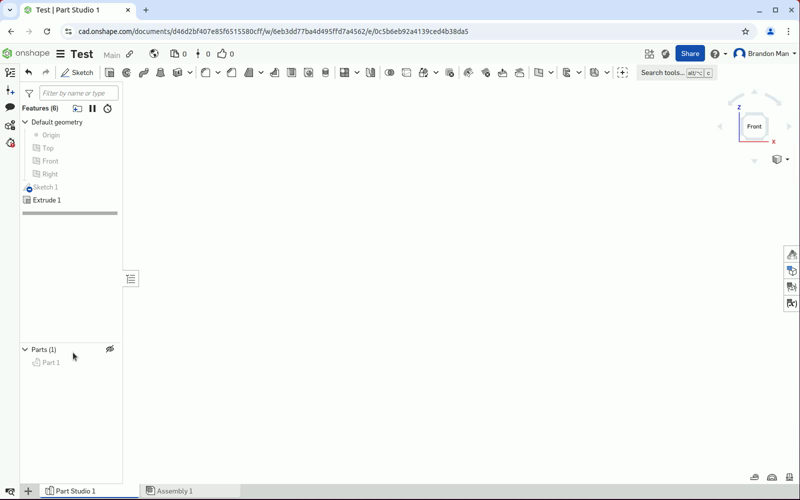
key_up(shift)
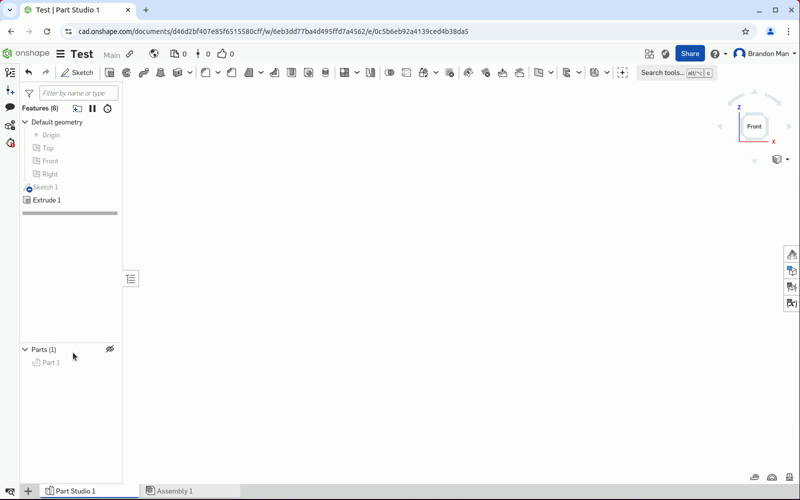
key(space)
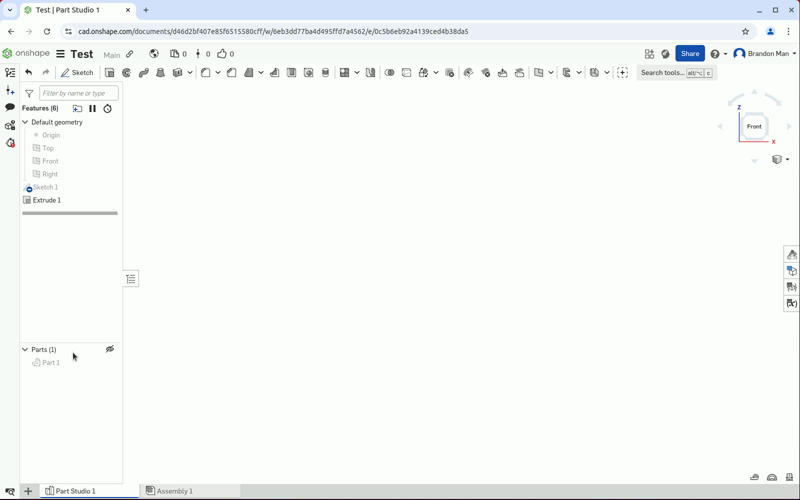
key_down(shift)
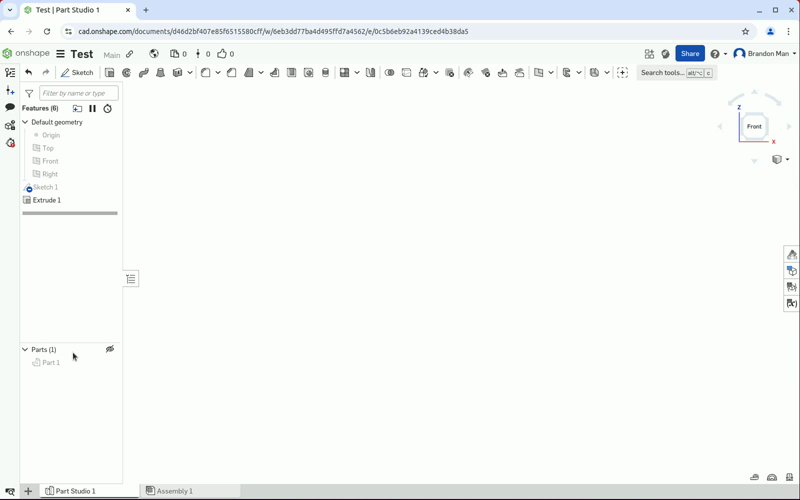
key(left)
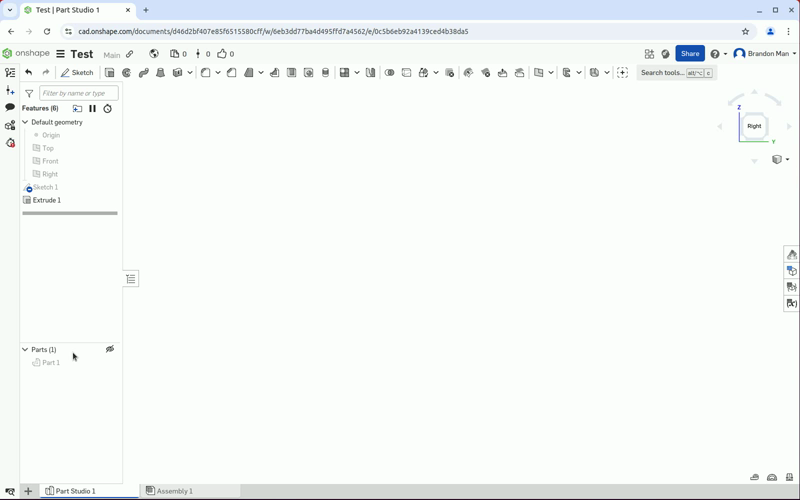
key_up(shift)
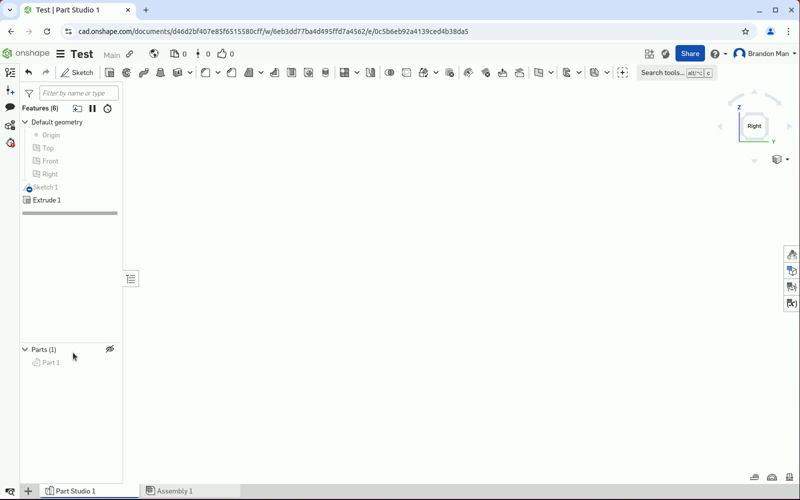
mouse_move(73, 352)
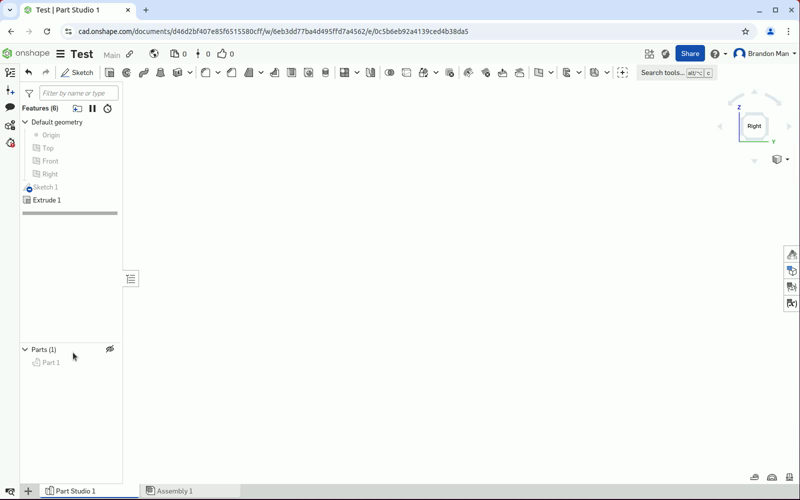
key(shift+y)
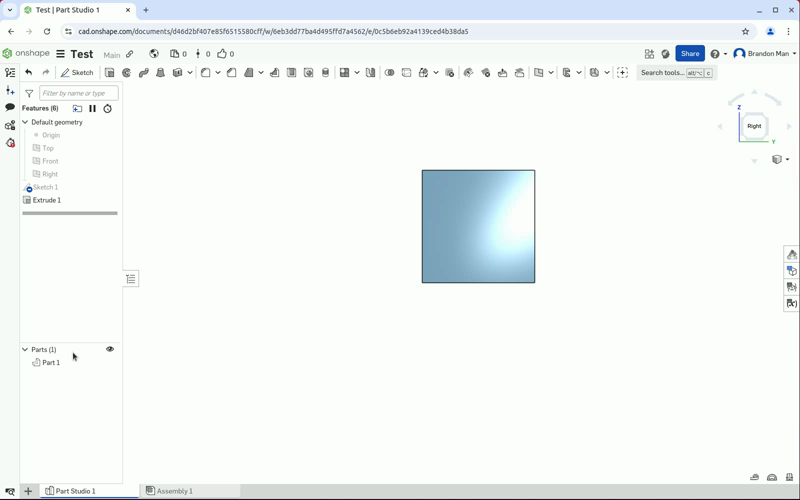
mouse_move(541, 75)
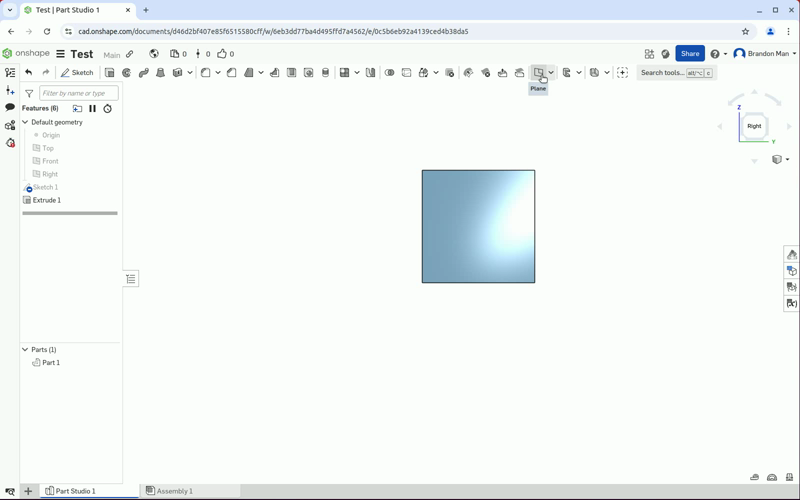
click(541, 75)
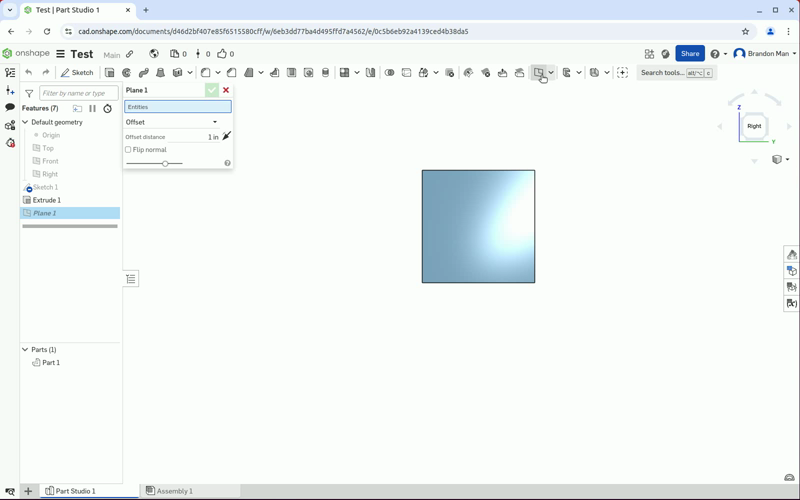
mouse_move(73, 176)
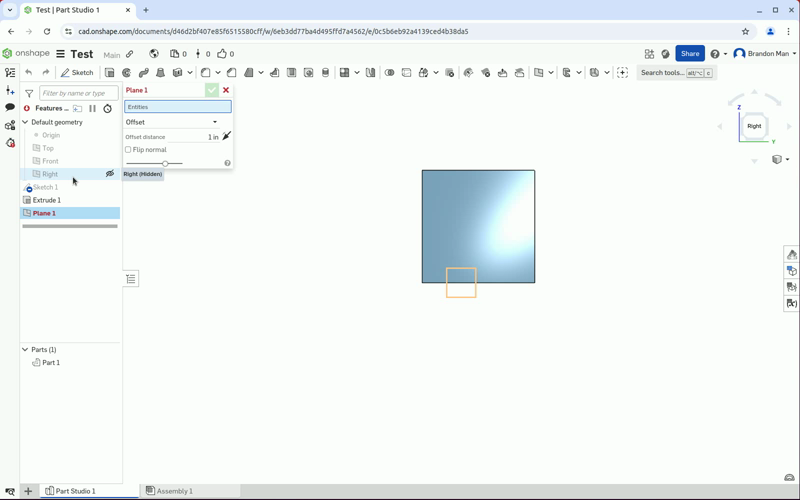
click(73, 176)
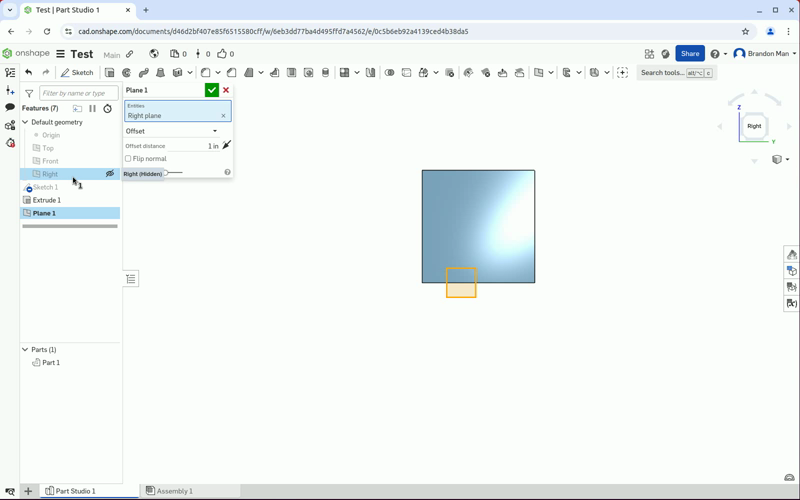
key(tab, 2)
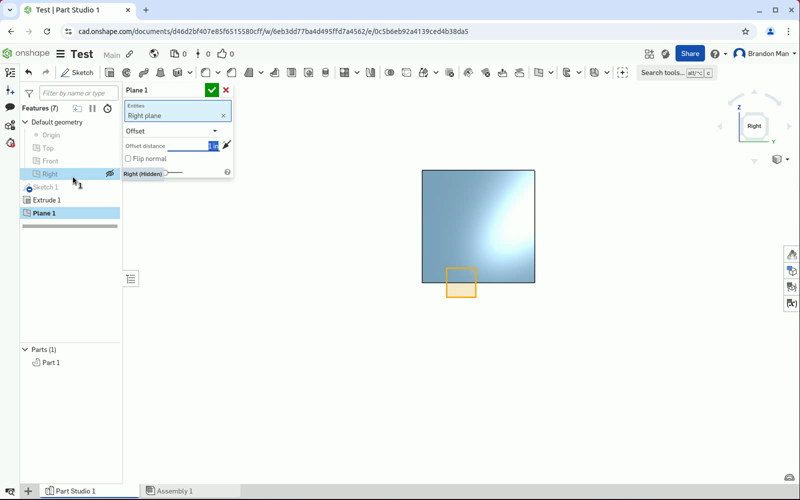
text(8.196)
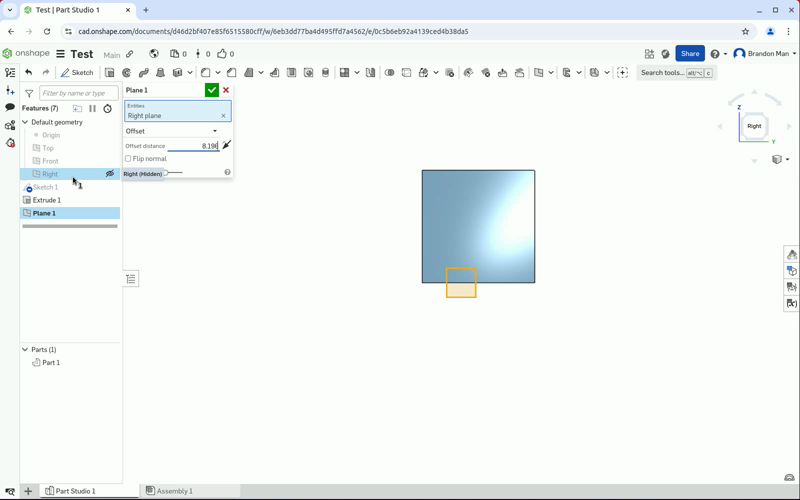
key(enter, 2)
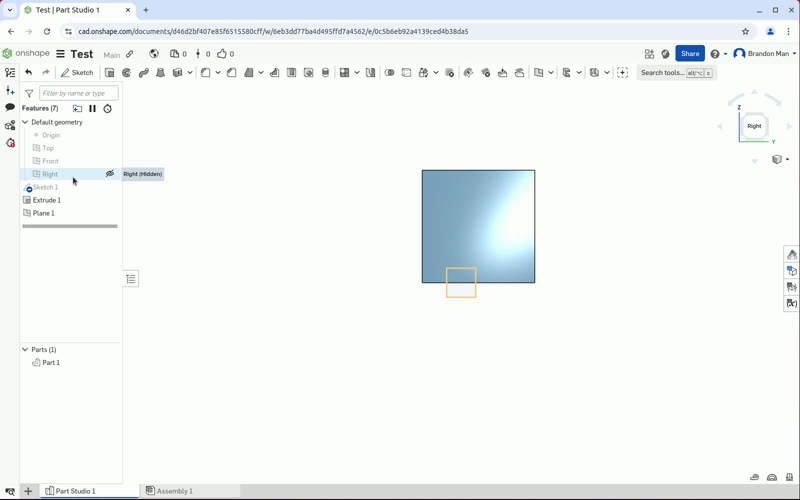
key(shift+s)
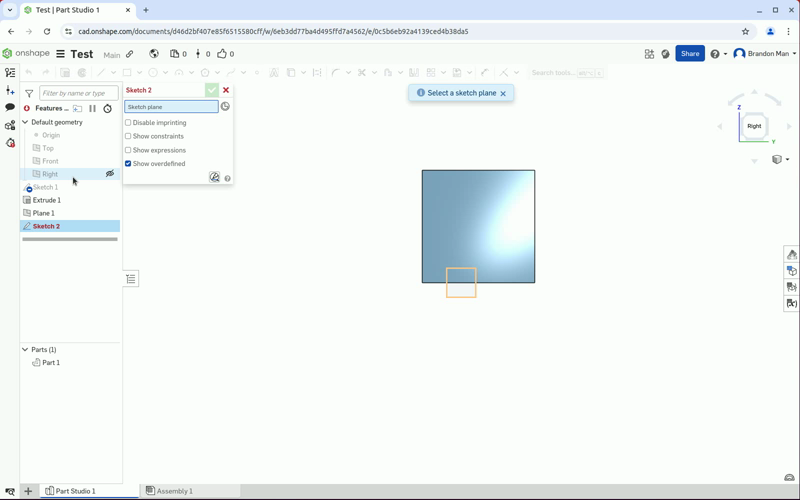
mouse_move(73, 215)
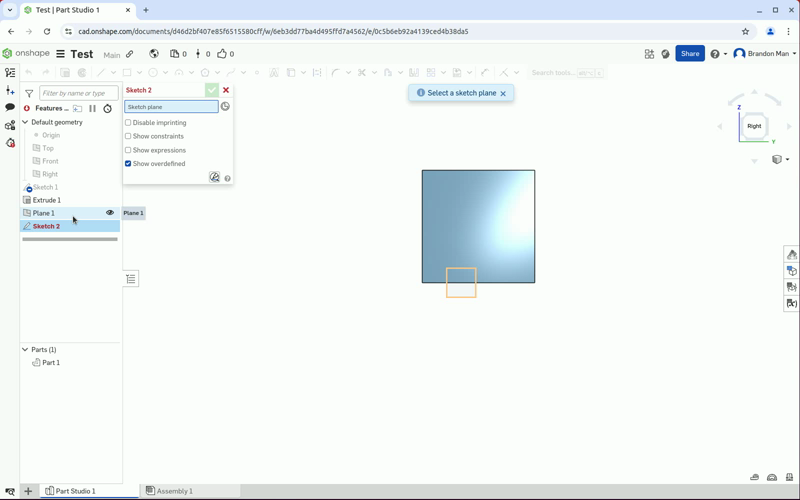
click(73, 215)
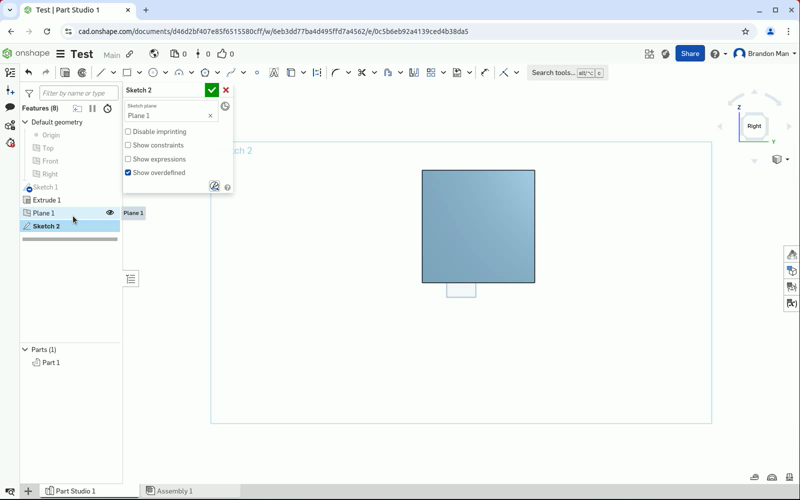
mouse_move(73, 352)
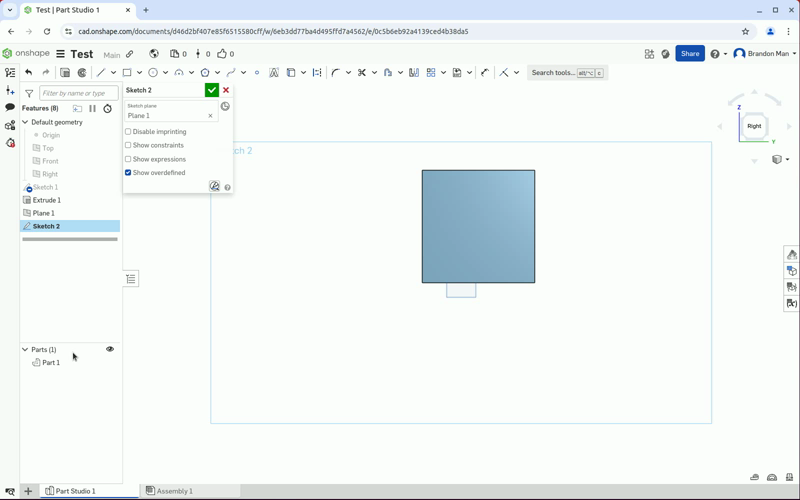
key(y)
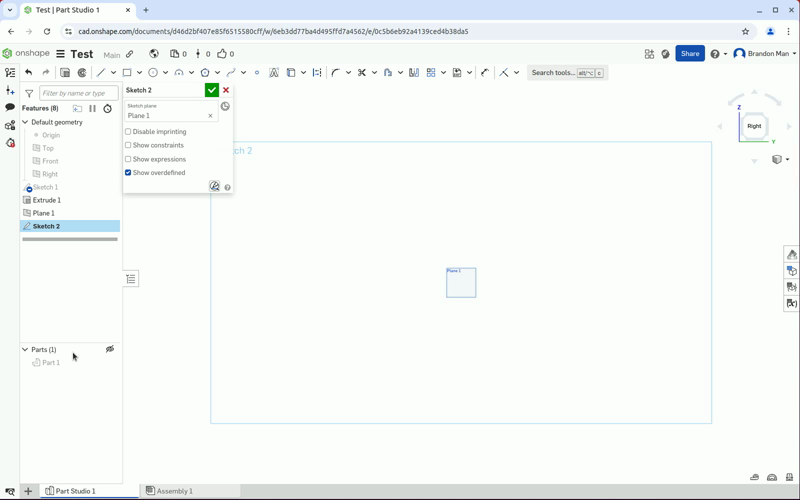
key(l)
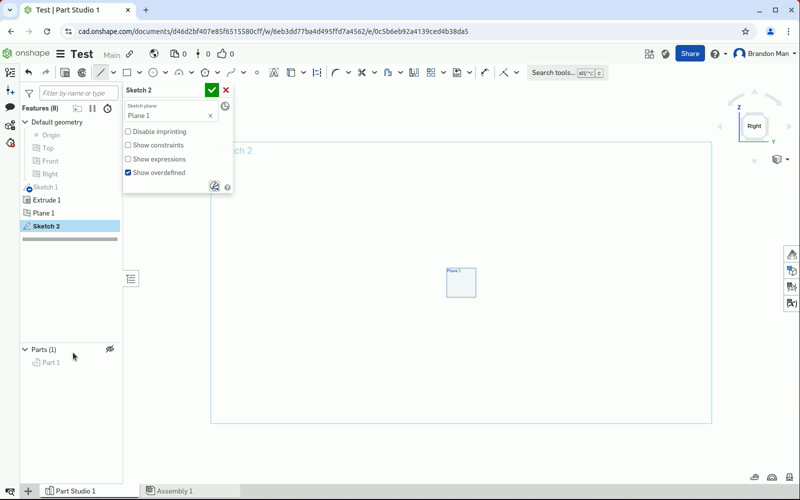
key_down(shift)
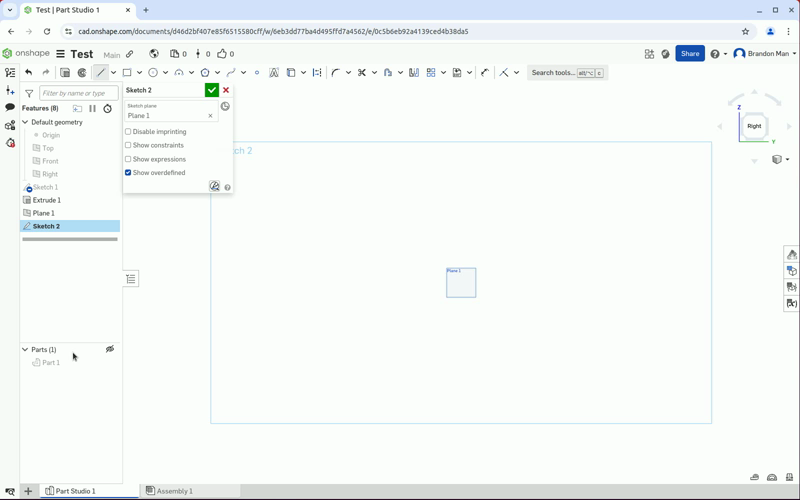
mouse_move(422, 282)
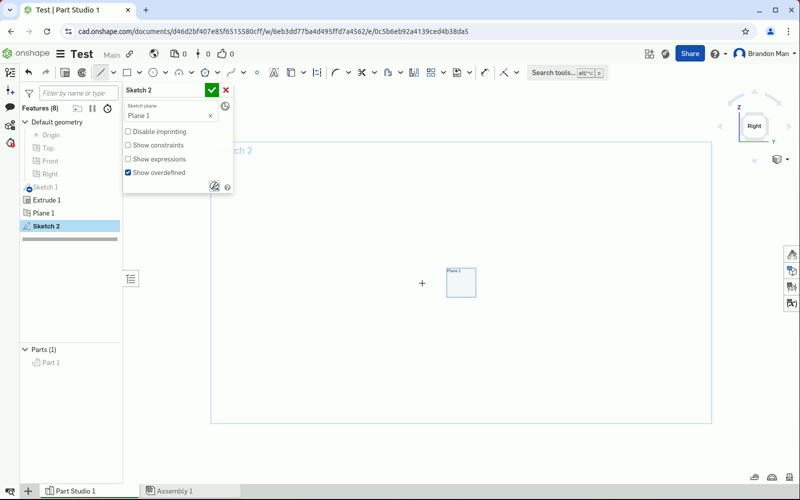
click(422, 282)
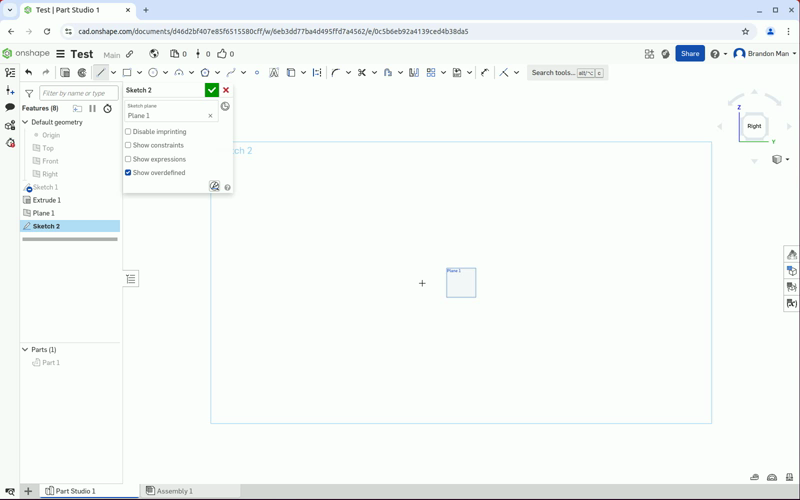
key_up(shift)
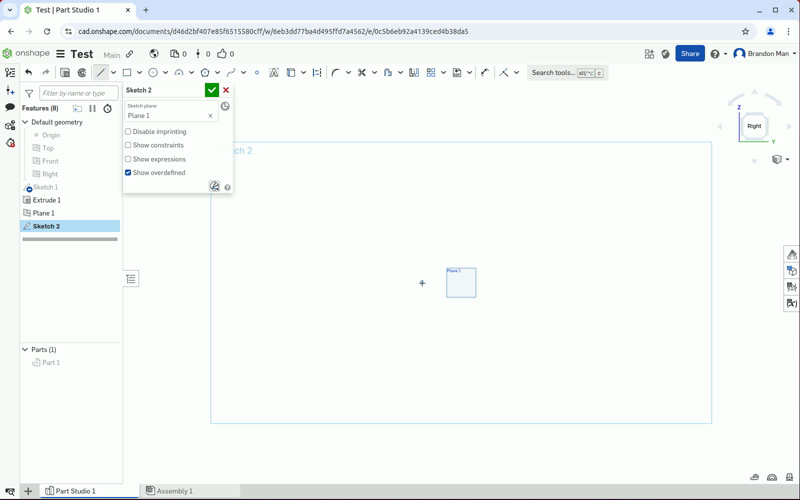
key_down(shift)
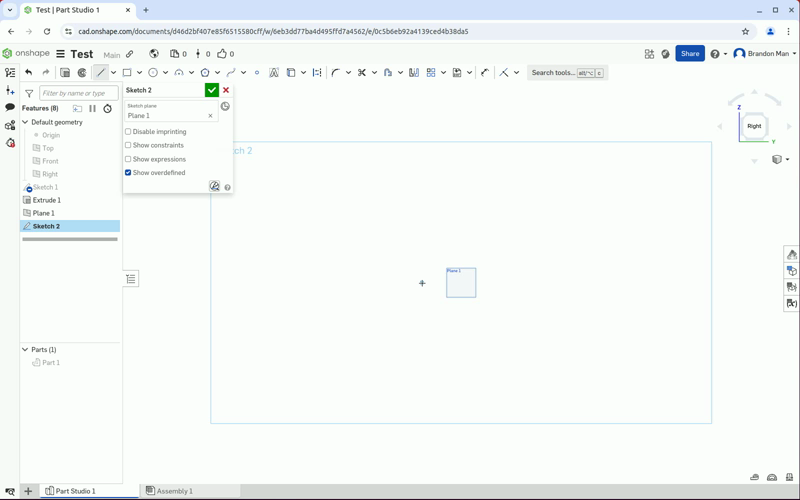
mouse_move(534, 282)
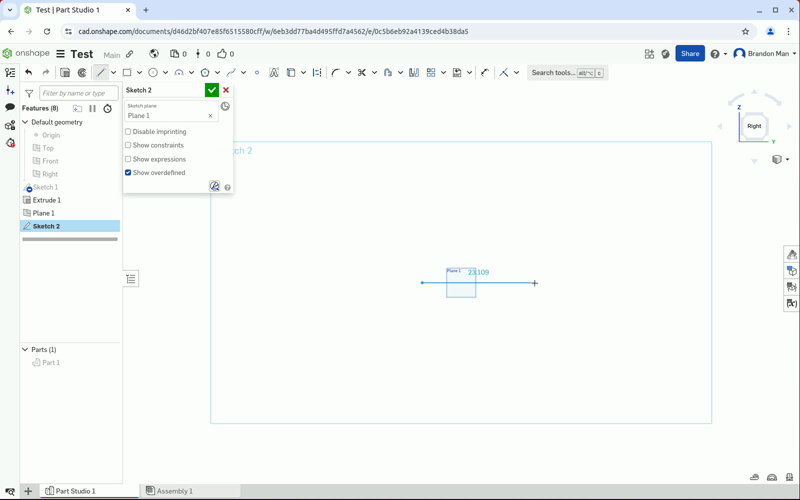
click(534, 282)
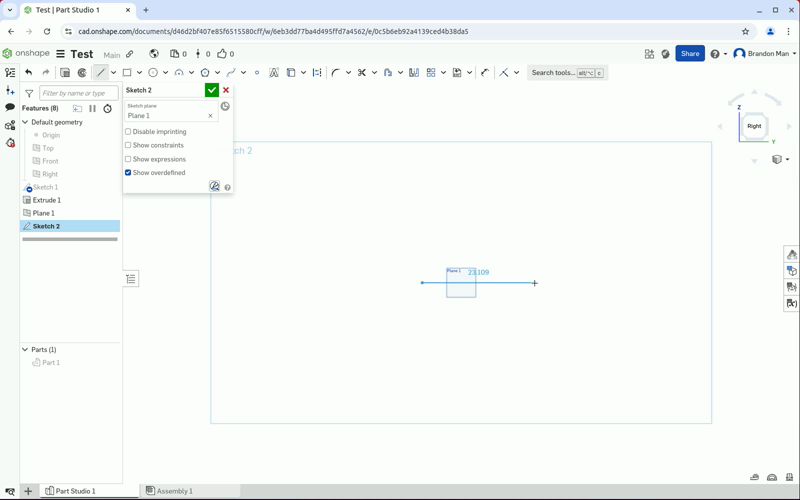
key_up(shift)
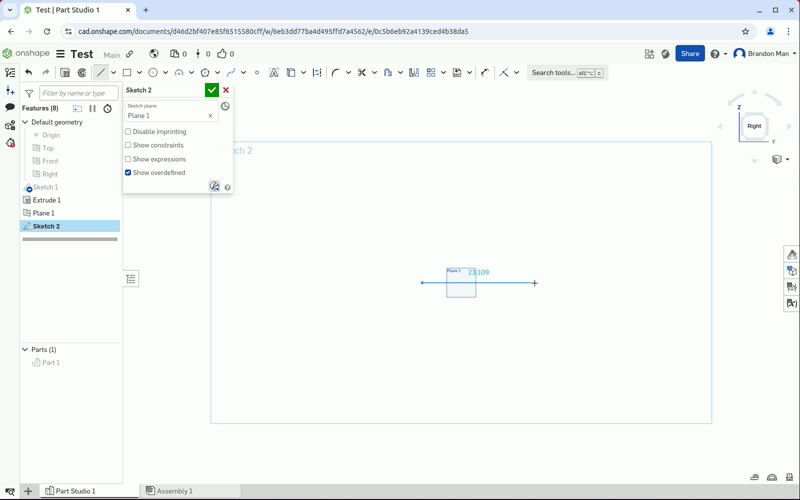
key_down(shift)
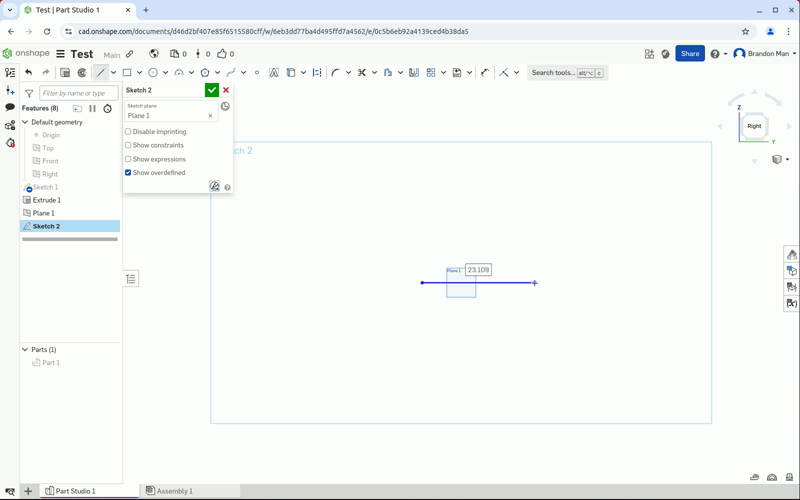
mouse_move(564, 282)
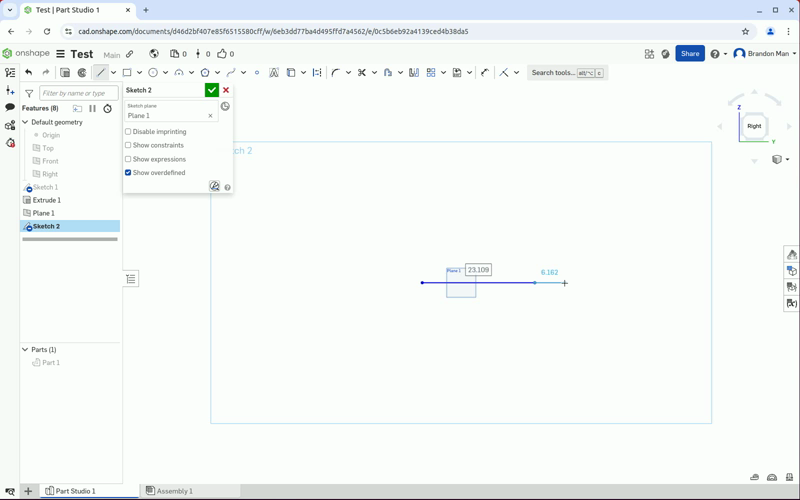
mouse_move(534, 245)
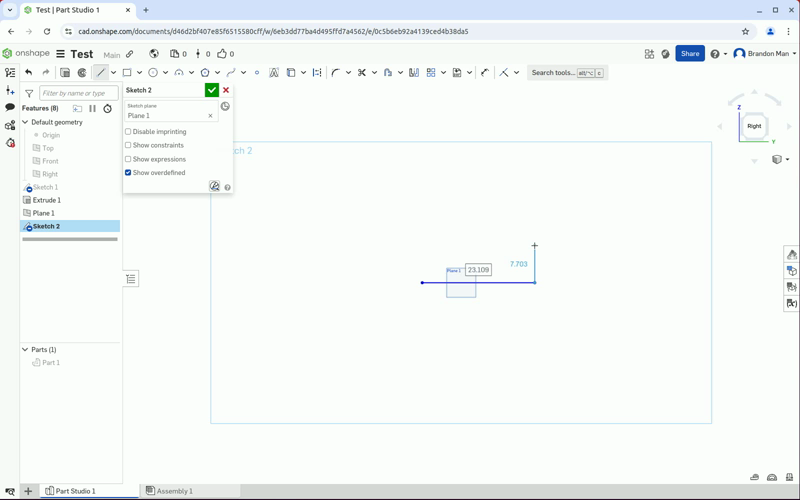
click(534, 245)
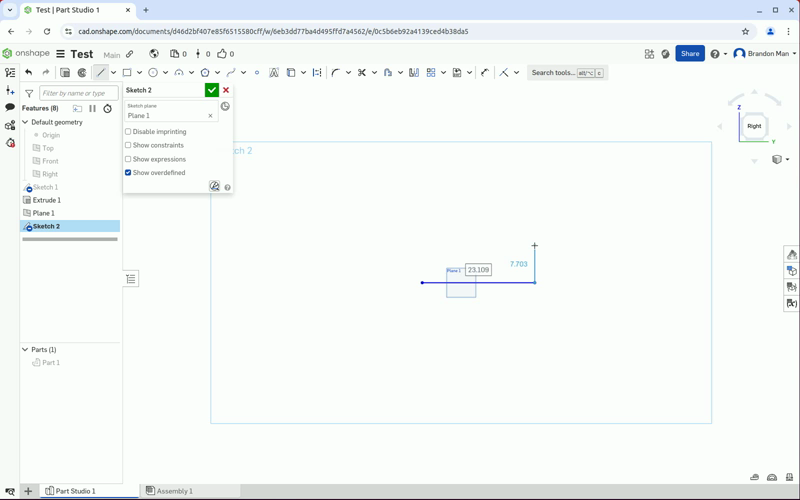
key_up(shift)
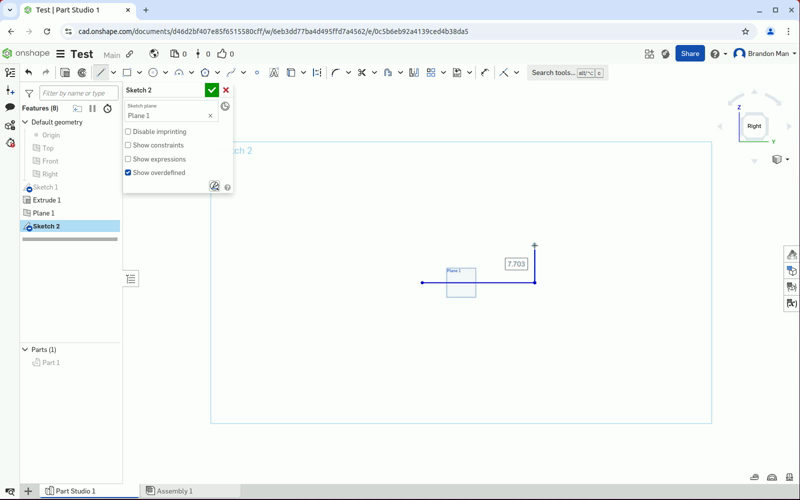
key_down(shift)
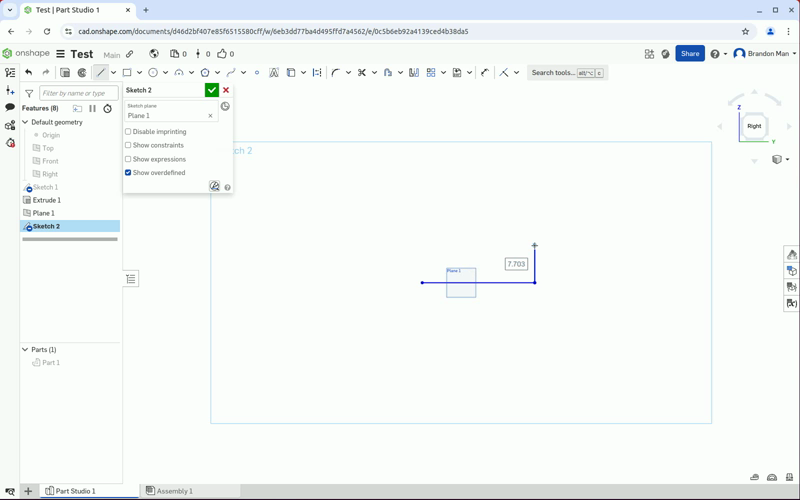
mouse_move(422, 245)
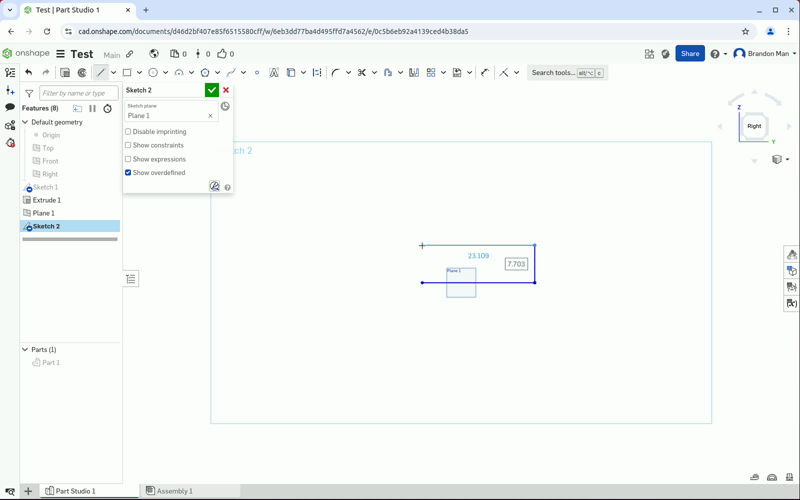
click(422, 245)
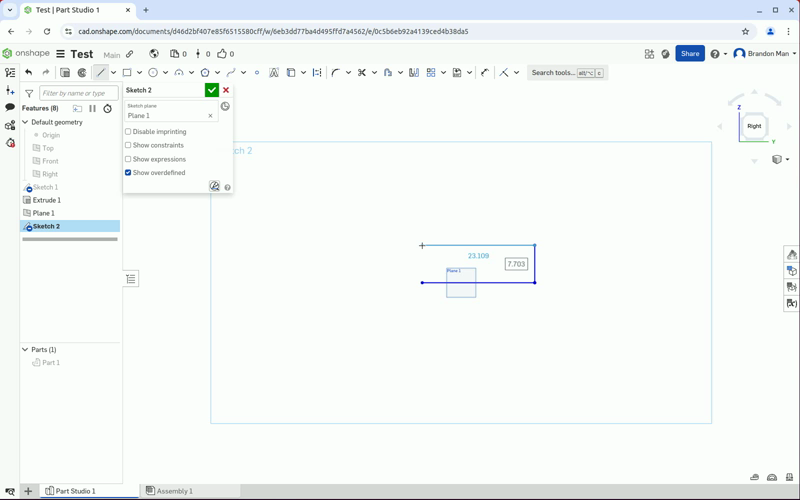
key_up(shift)
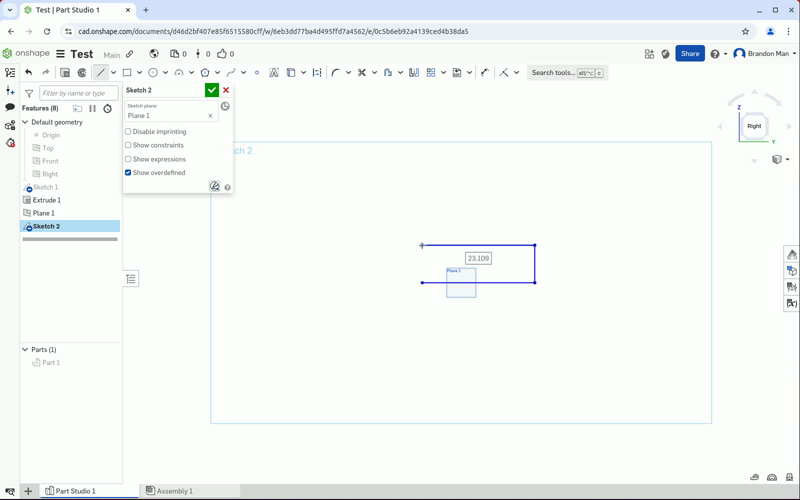
mouse_move(452, 245)
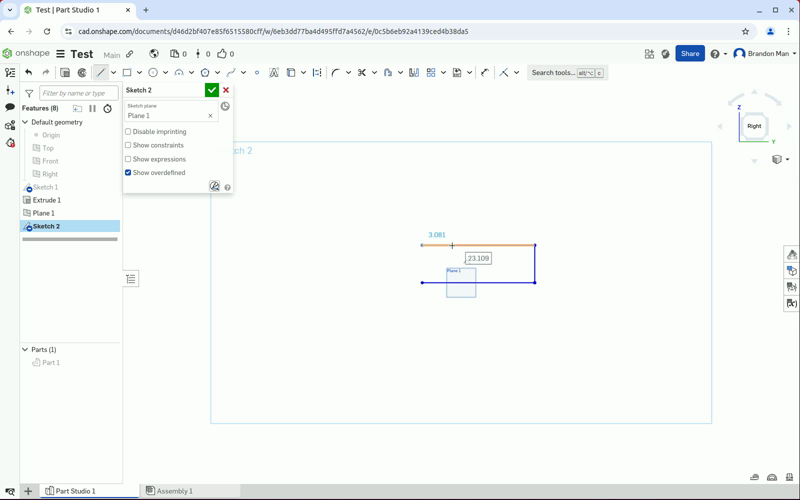
key_down(shift)
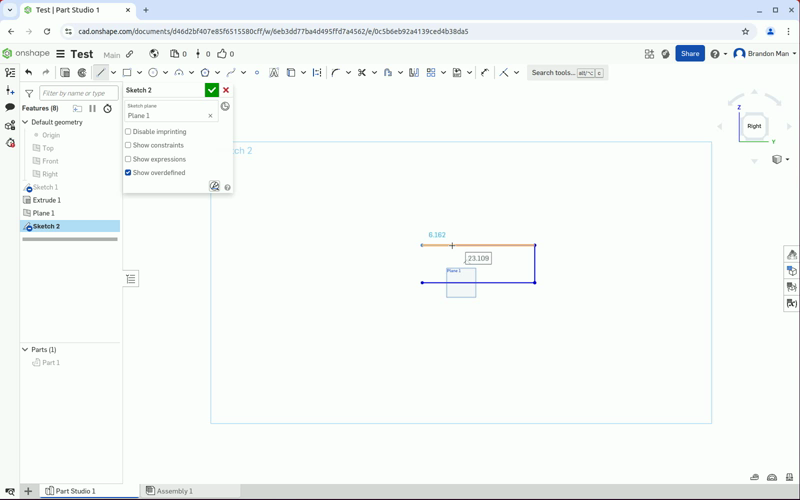
mouse_move(422, 282)
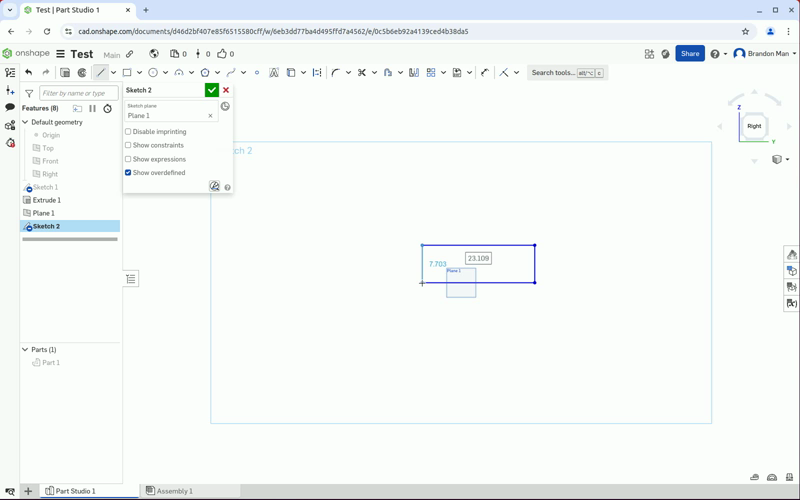
key_up(shift)
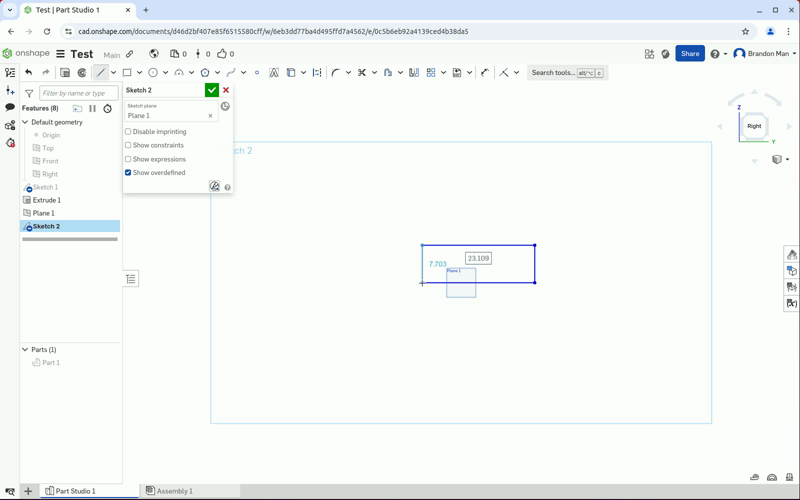
click(422, 282)
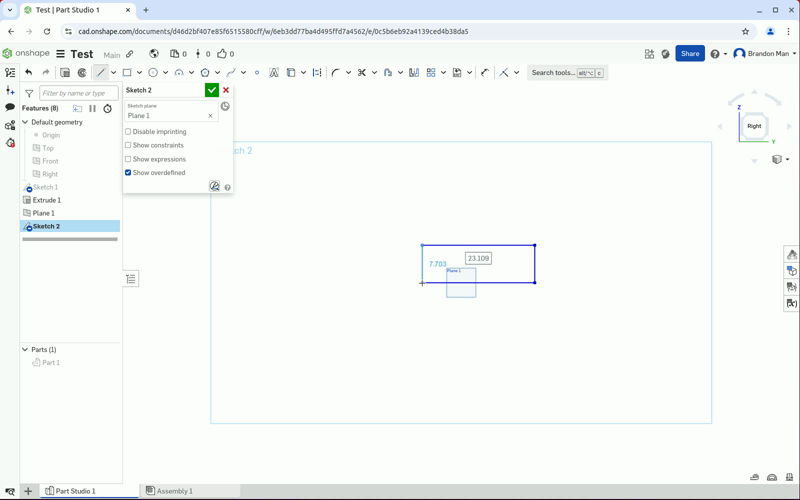
key(esc)
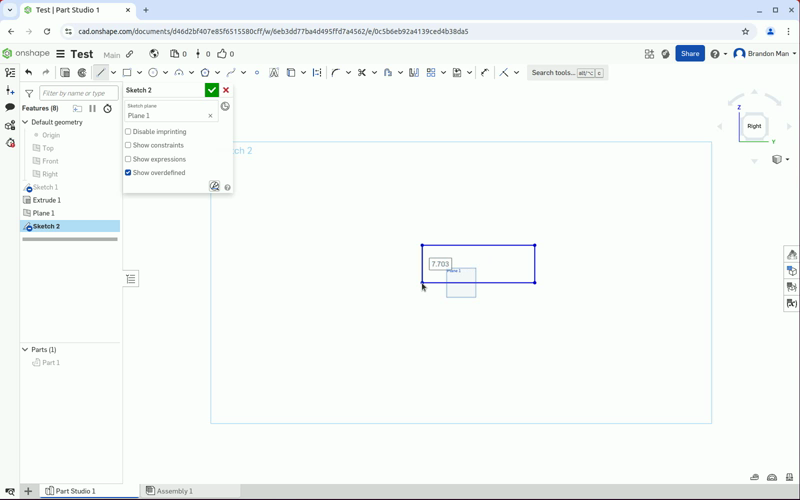
mouse_move(493, 254)
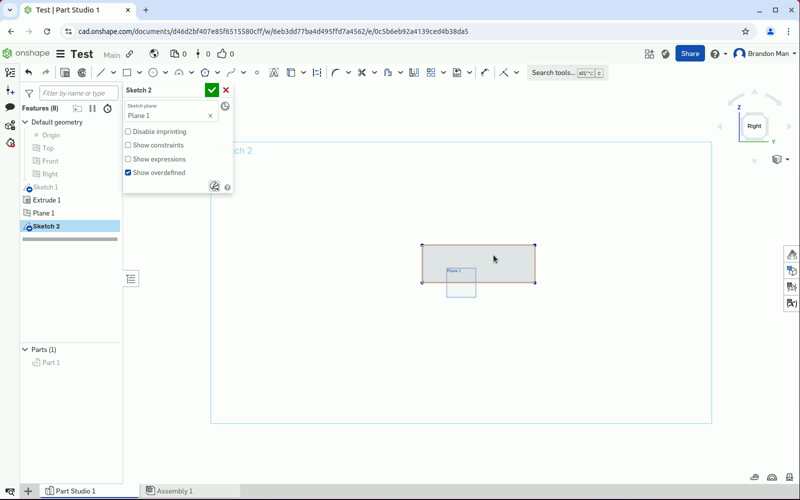
click(493, 254)
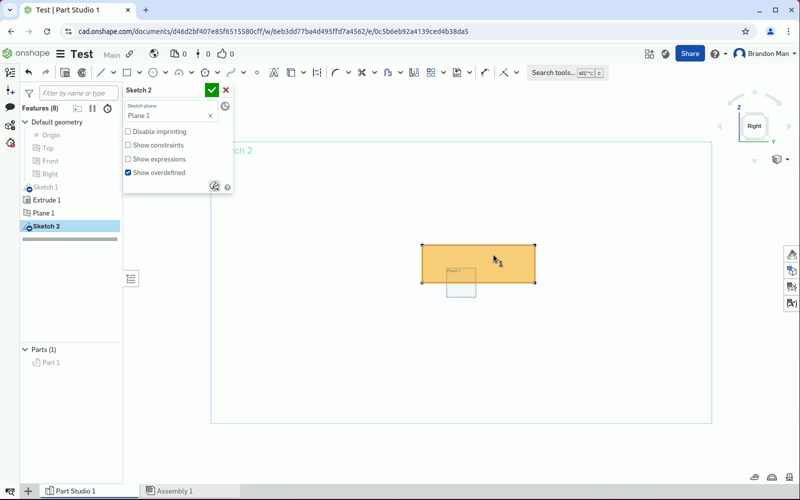
mouse_move(73, 352)
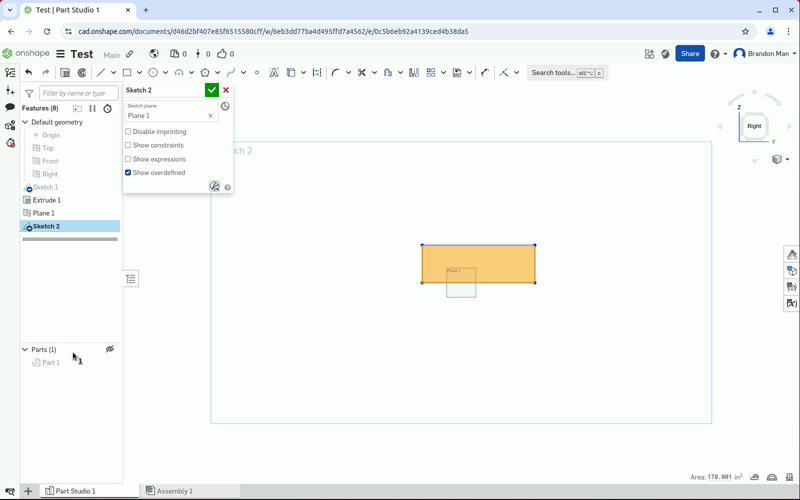
key(shift+y)
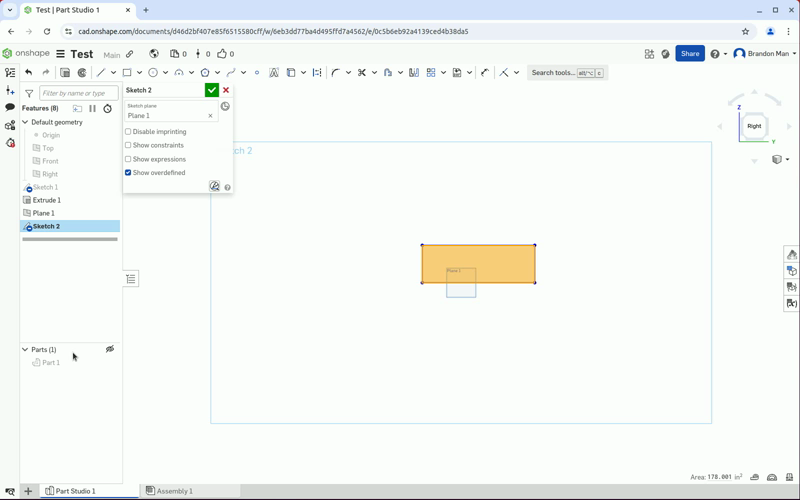
key(shift+e)
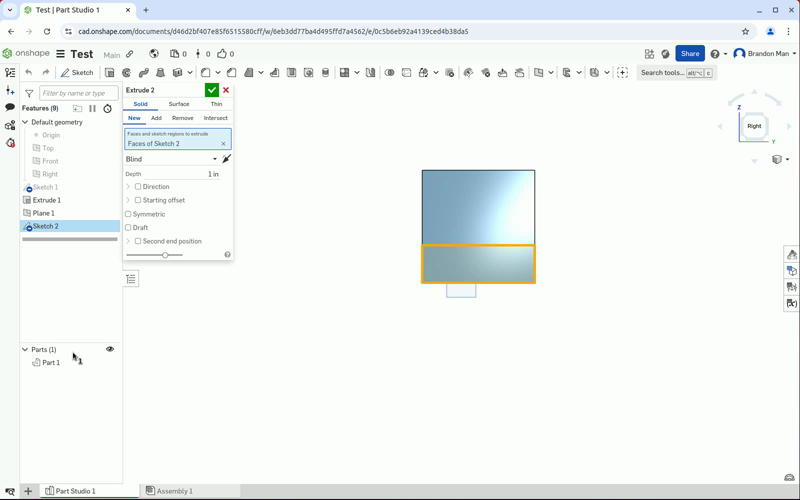
mouse_move(143, 106)
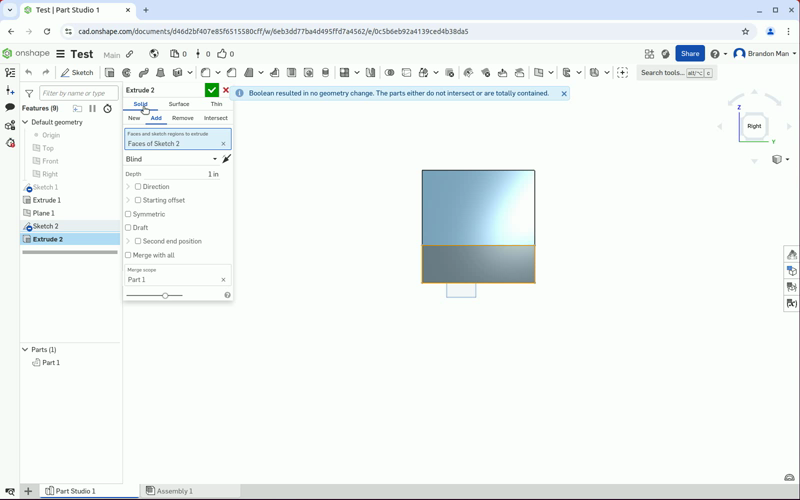
click(143, 106)
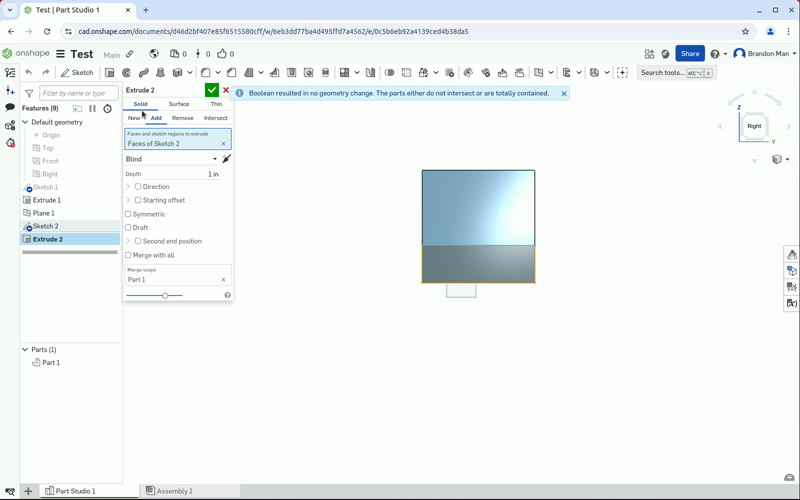
mouse_move(137, 120)
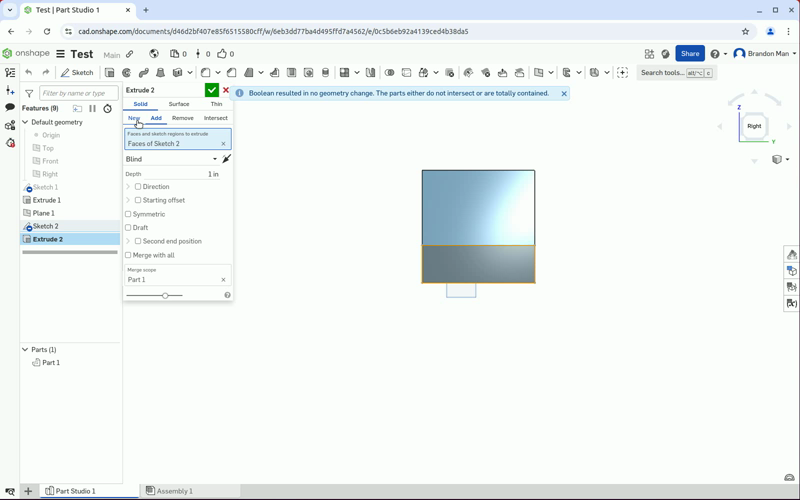
click(137, 120)
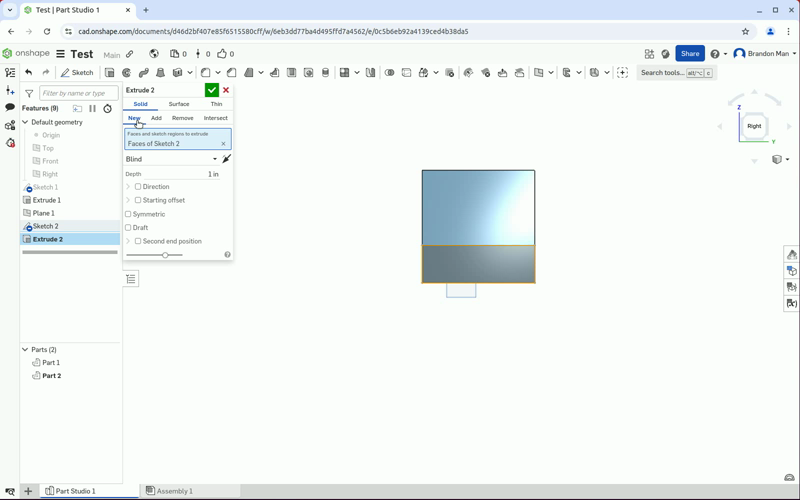
key(tab, 4)
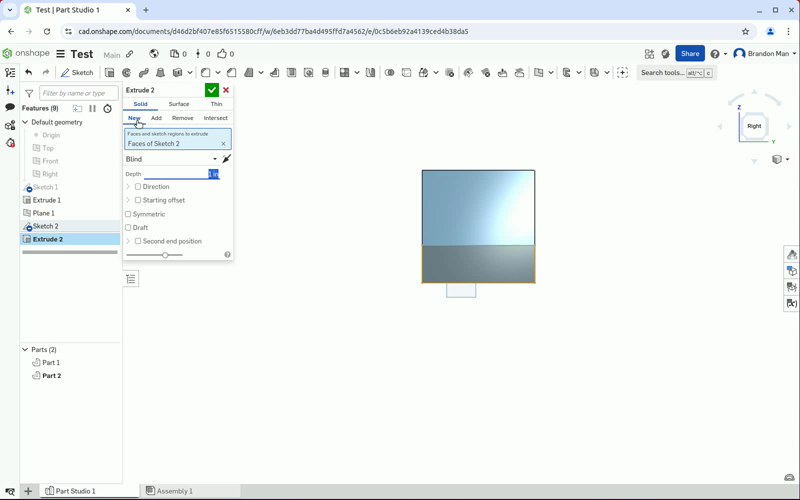
text(7.703)
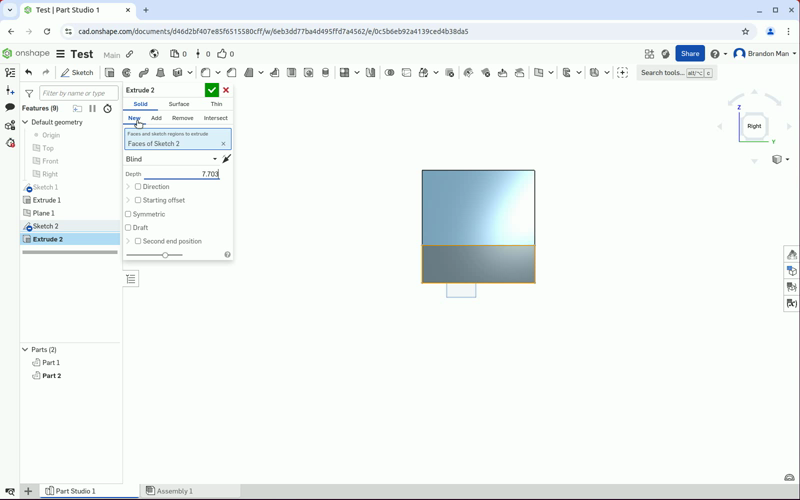
key(enter)
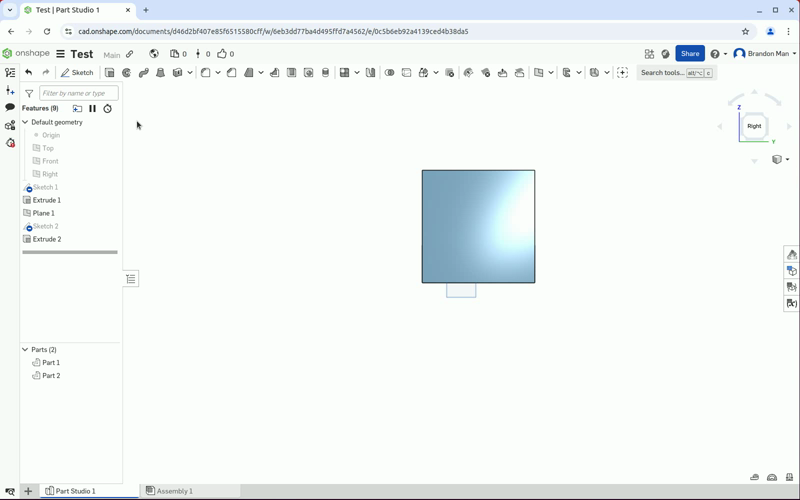
key(shift+h)
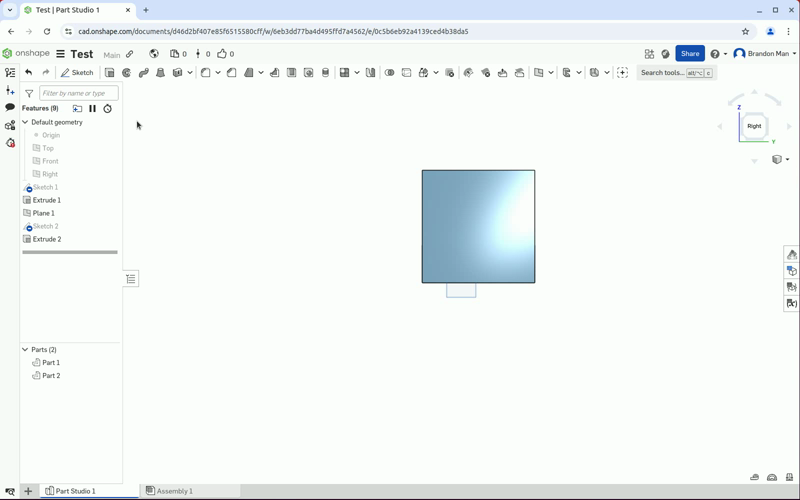
key(shift+h)
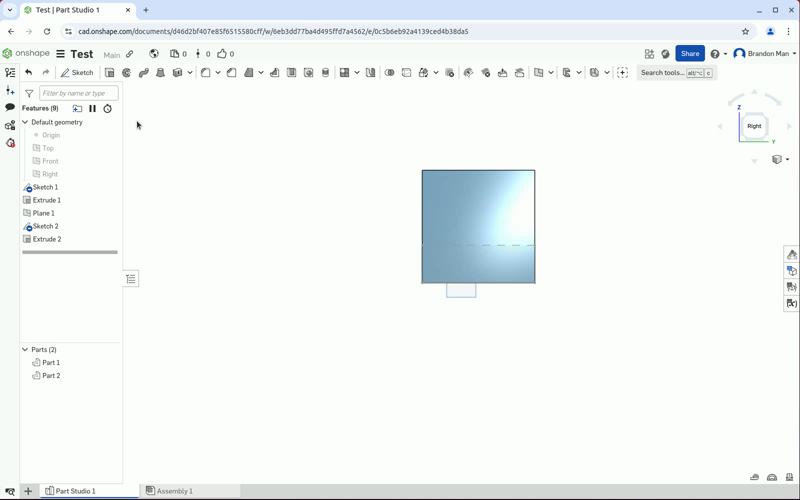
key(shift+7)
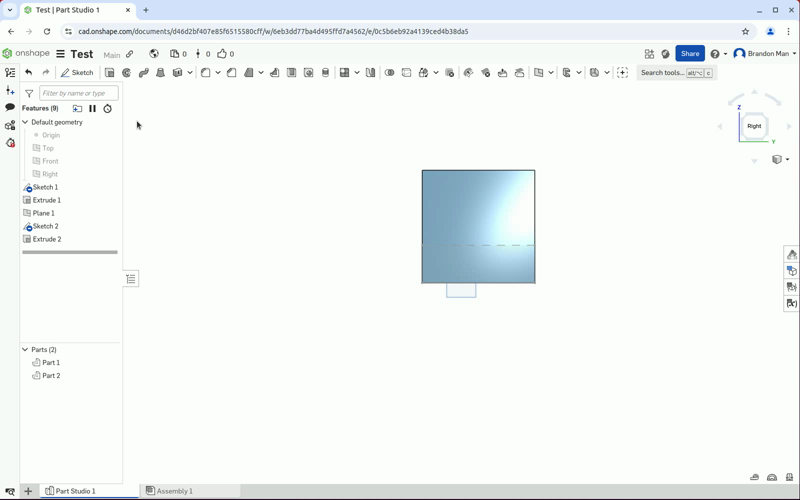
key(right, 2)
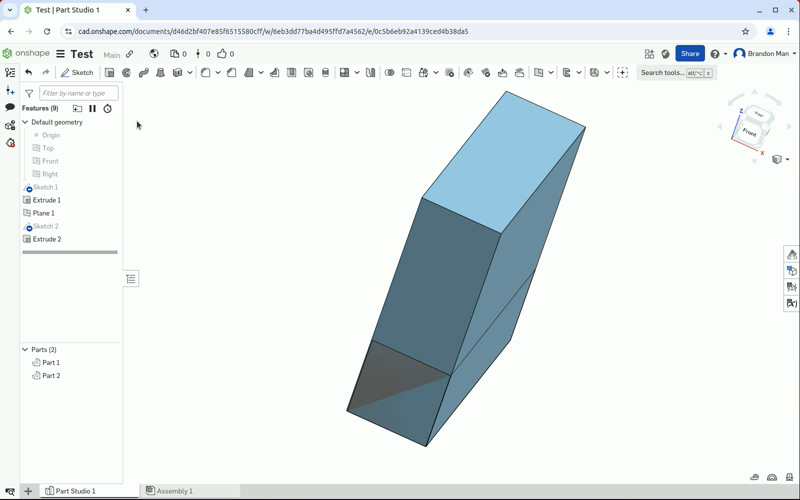
key(down, 2)
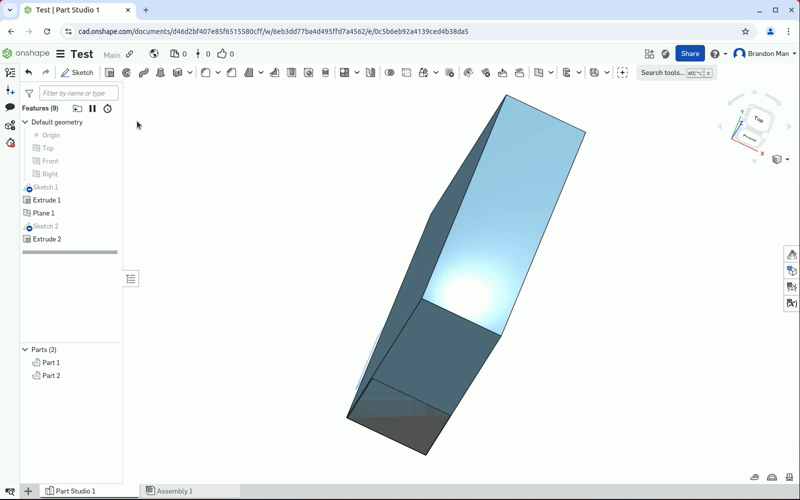
key(up, 2)
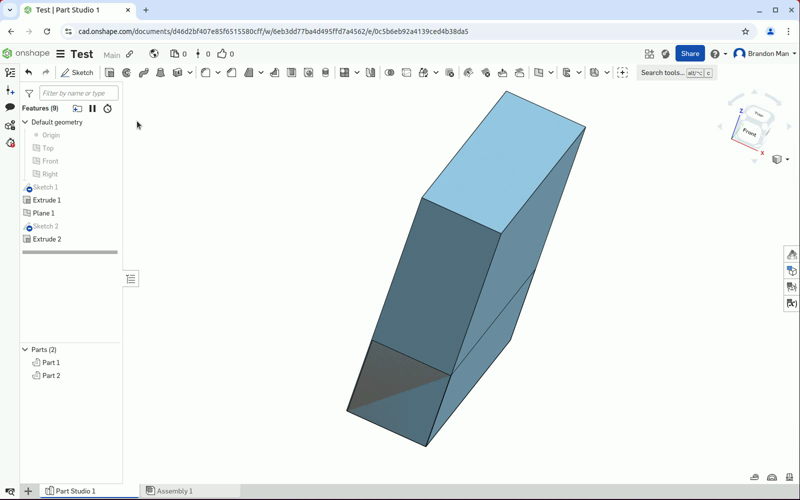
key(left, 2)
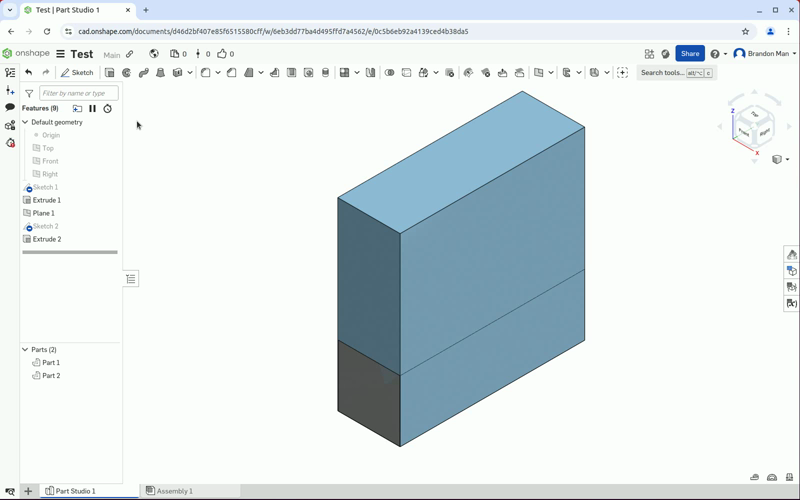
mouse_move(73, 189)
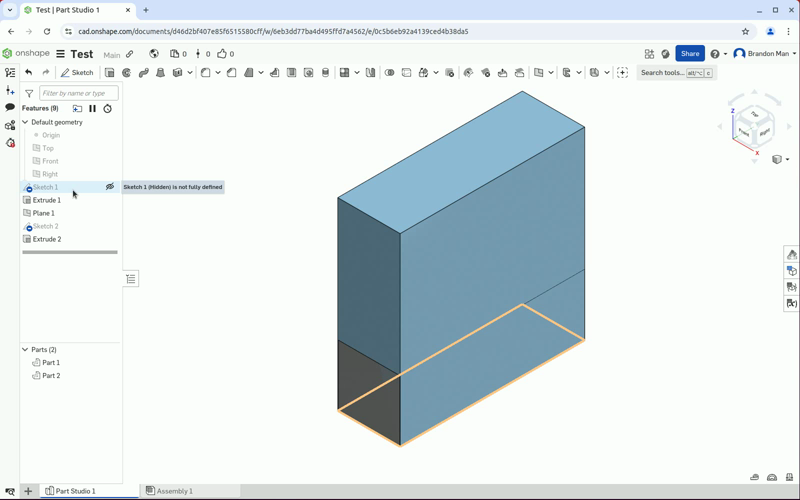
click(73, 189)